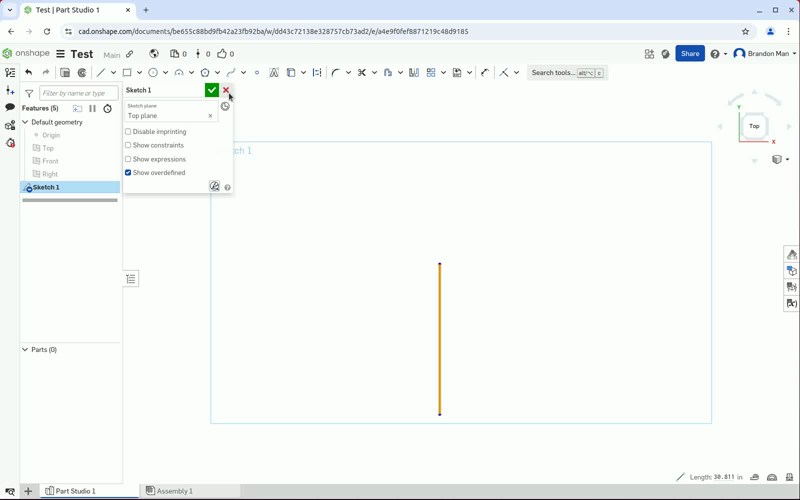
key(shift+h)
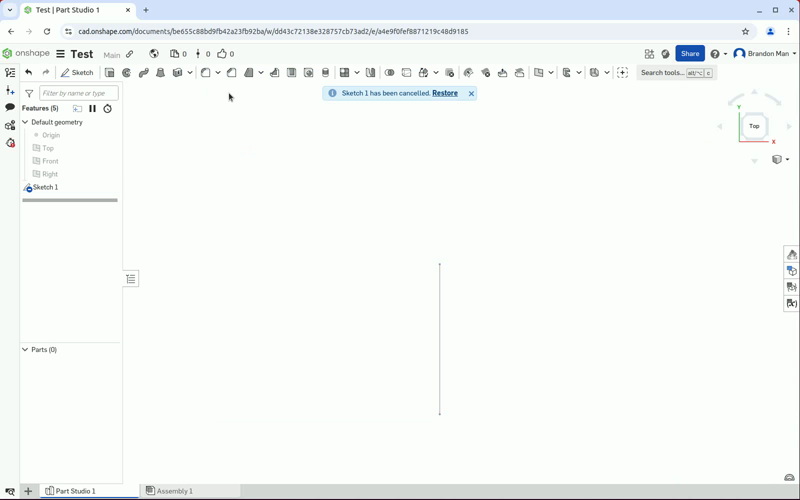
key(shift+s)
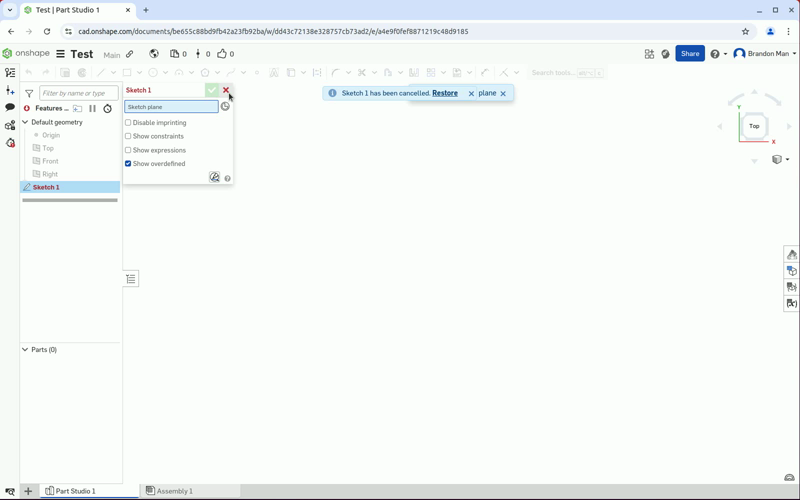
mouse_move(73, 150)
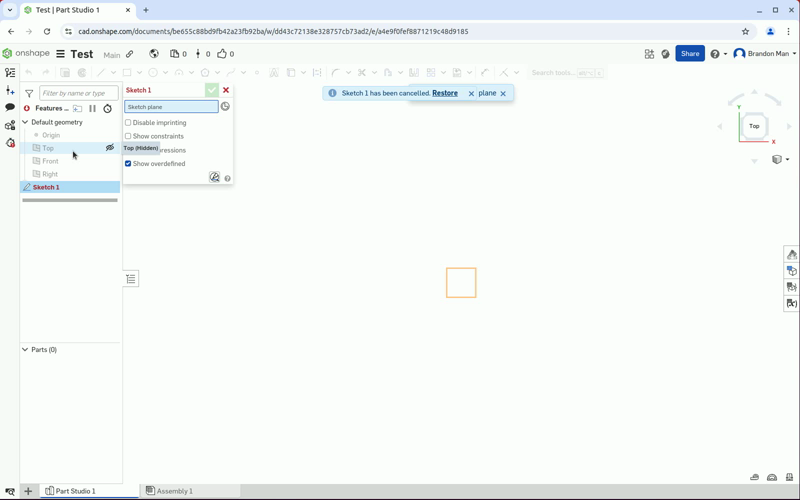
click(73, 150)
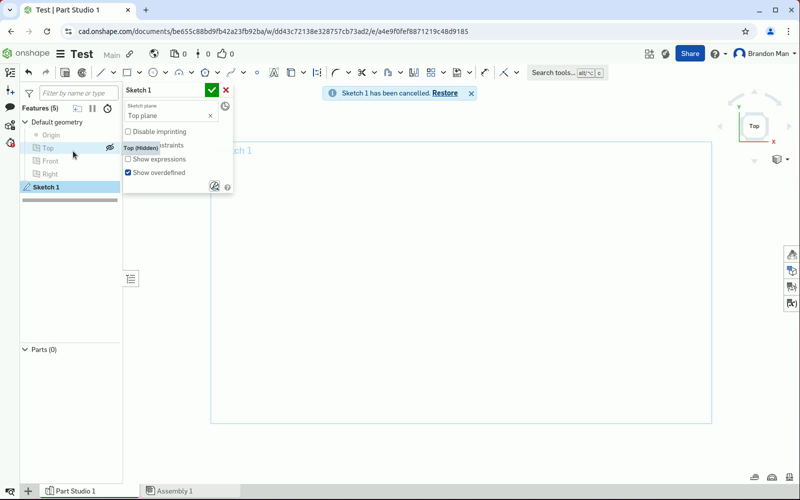
mouse_move(73, 352)
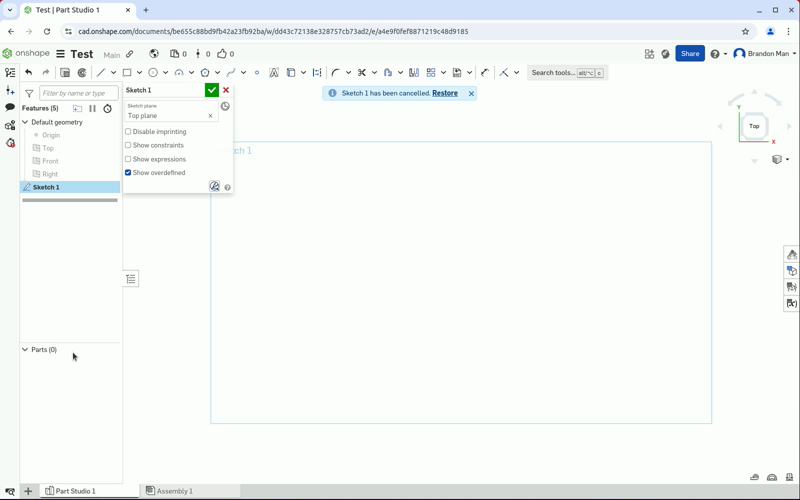
key(y)
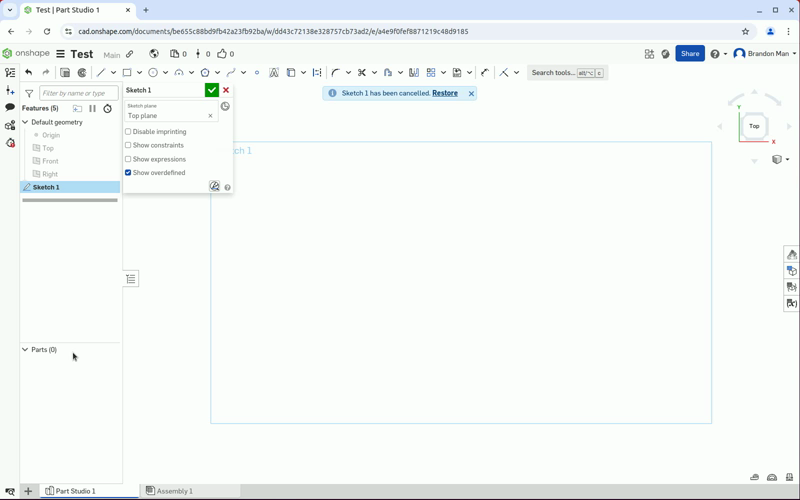
key(c)
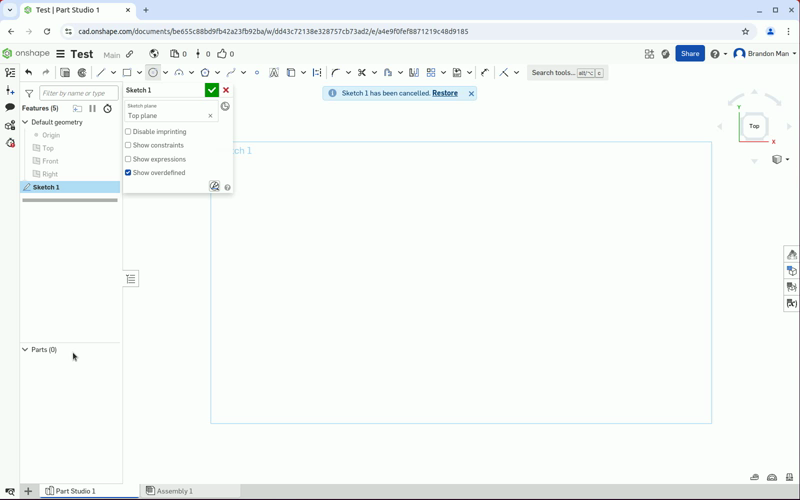
key_down(shift)
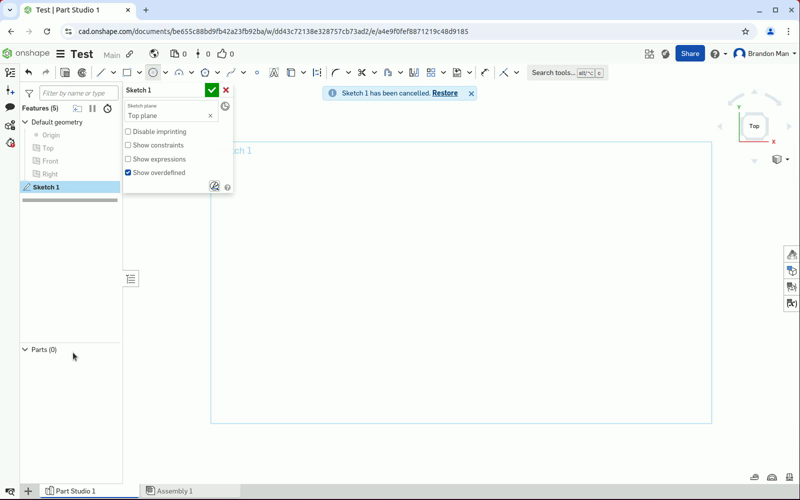
mouse_move(460, 282)
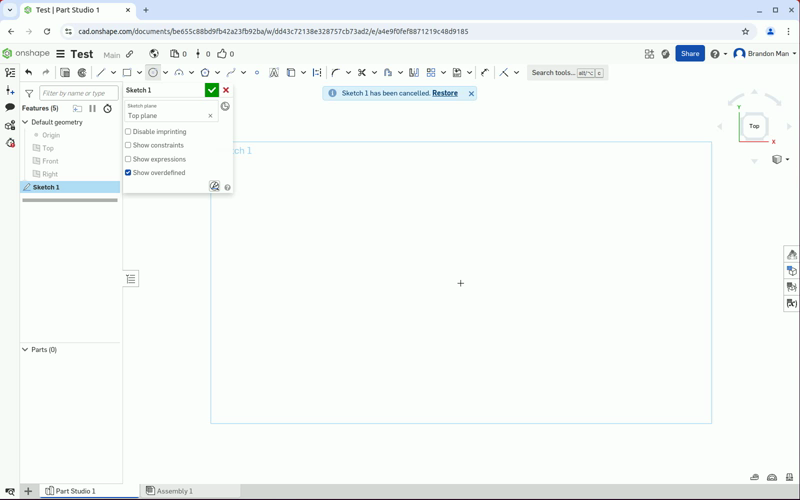
click(460, 282)
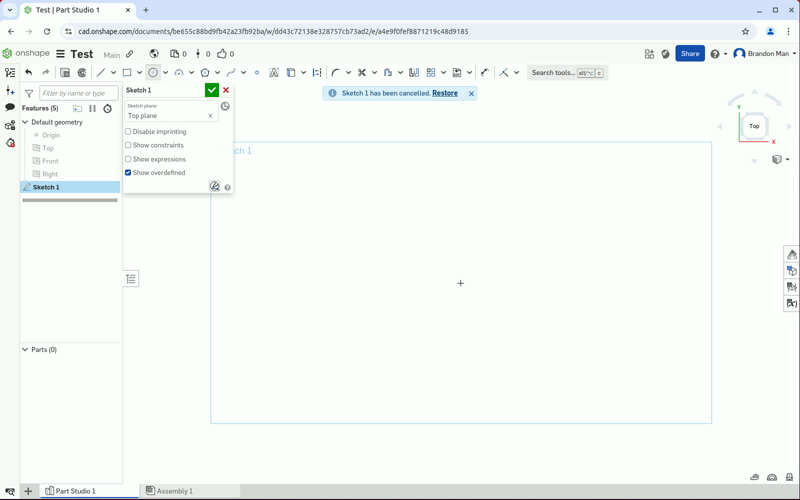
key_up(shift)
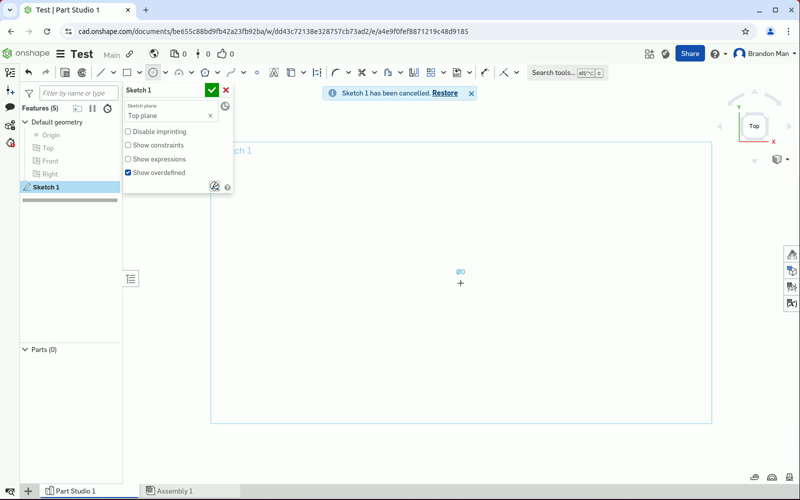
mouse_move(532, 282)
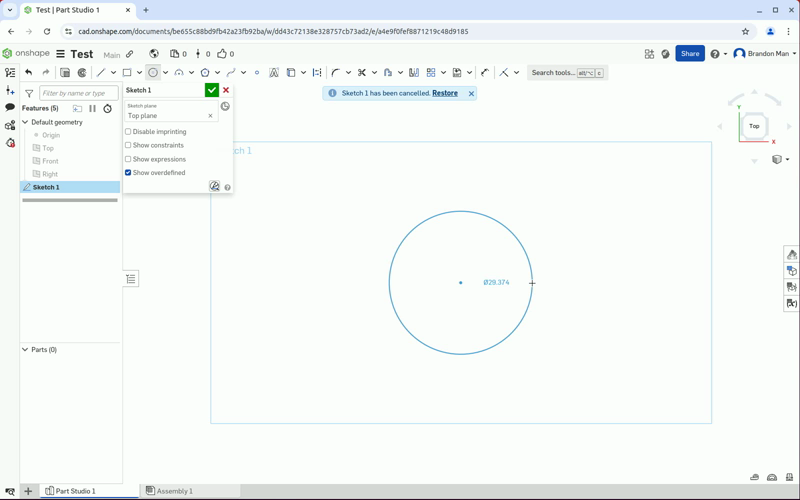
click(532, 282)
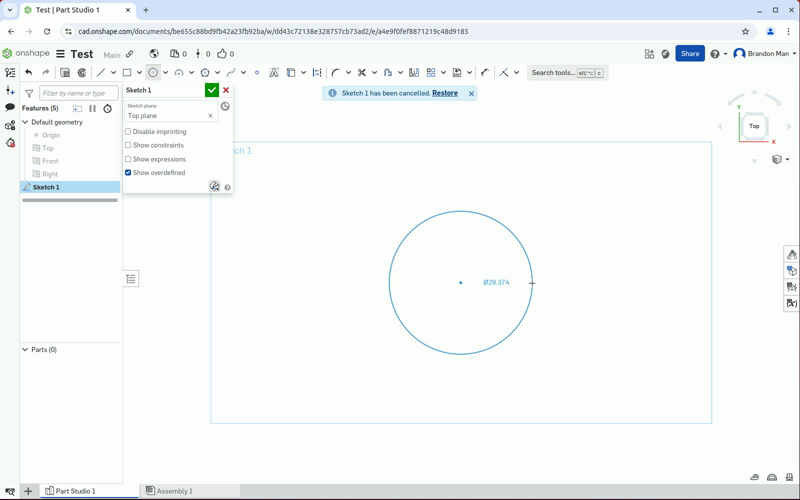
key(esc)
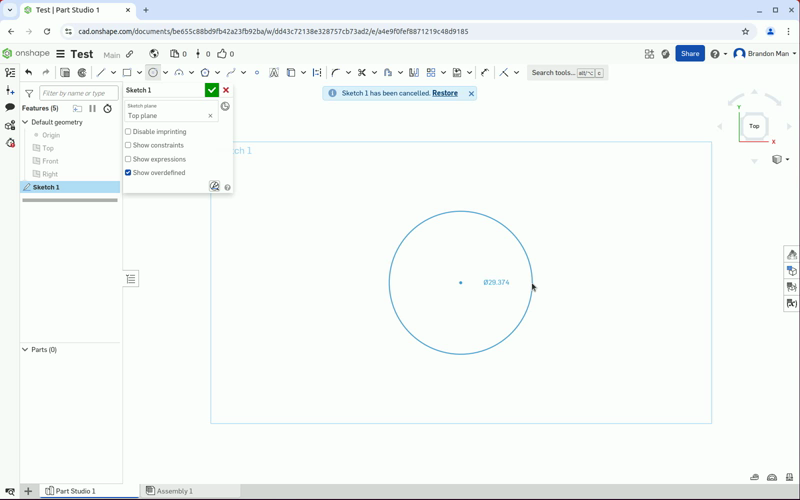
key(c)
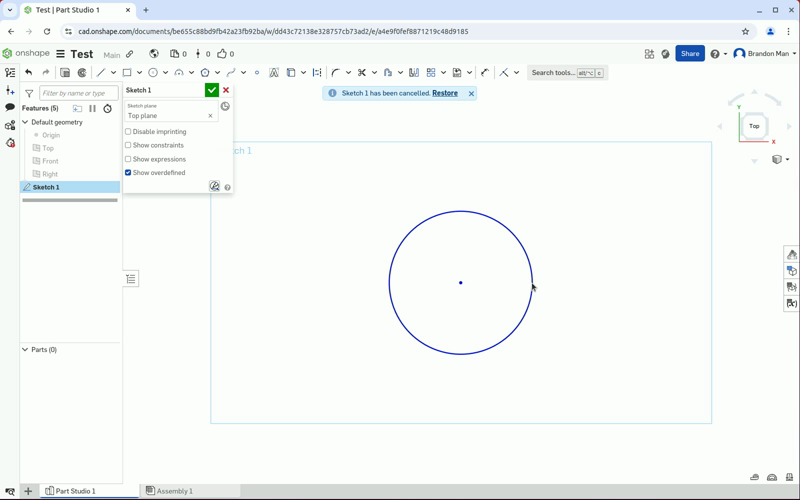
key_down(shift)
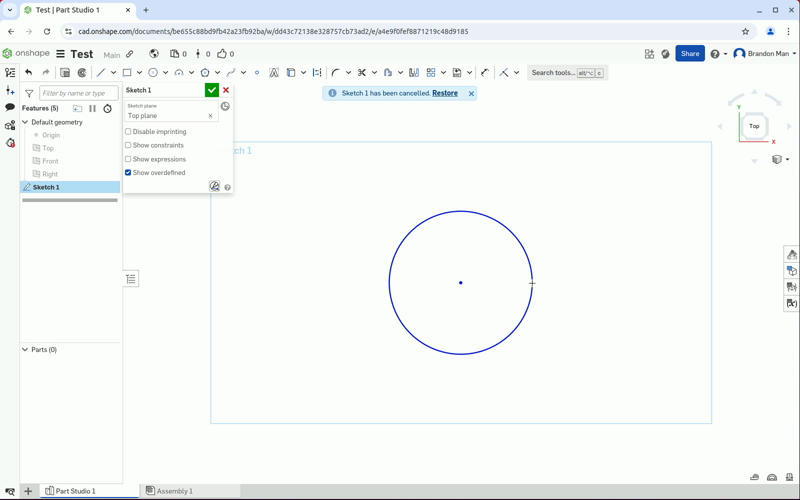
mouse_move(460, 282)
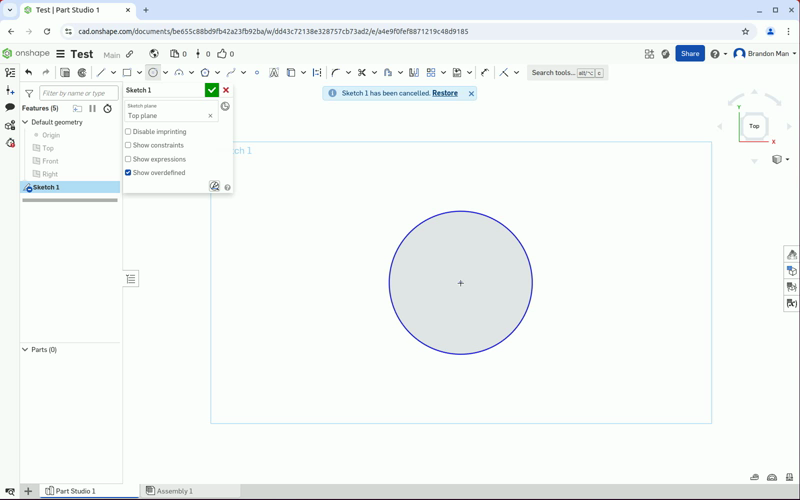
click(460, 282)
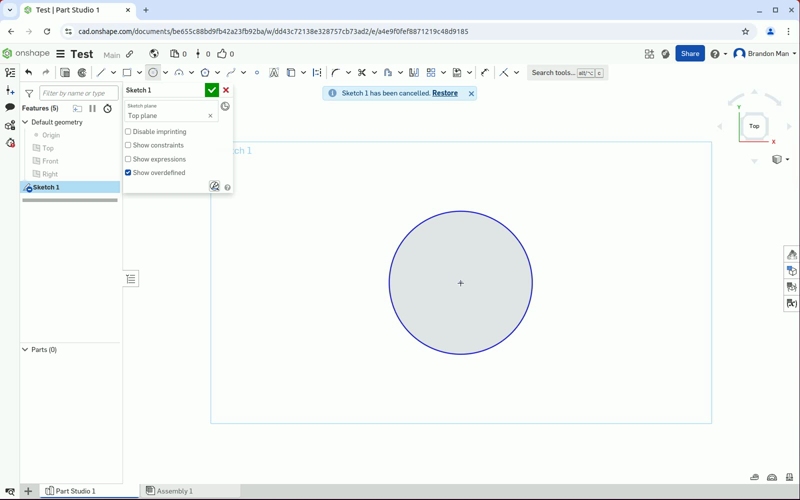
key_up(shift)
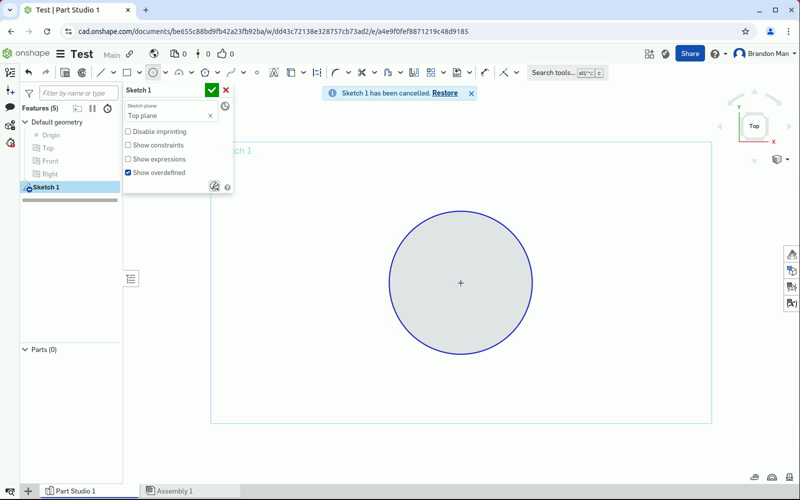
mouse_move(529, 282)
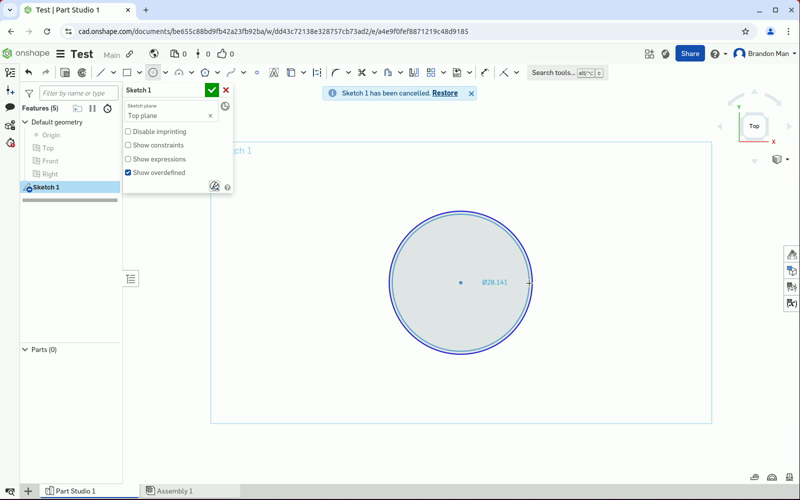
scroll(6)
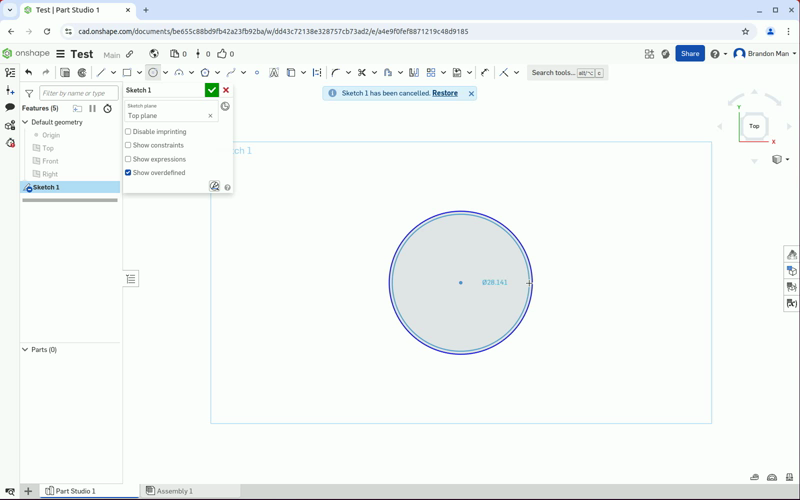
scroll(6)
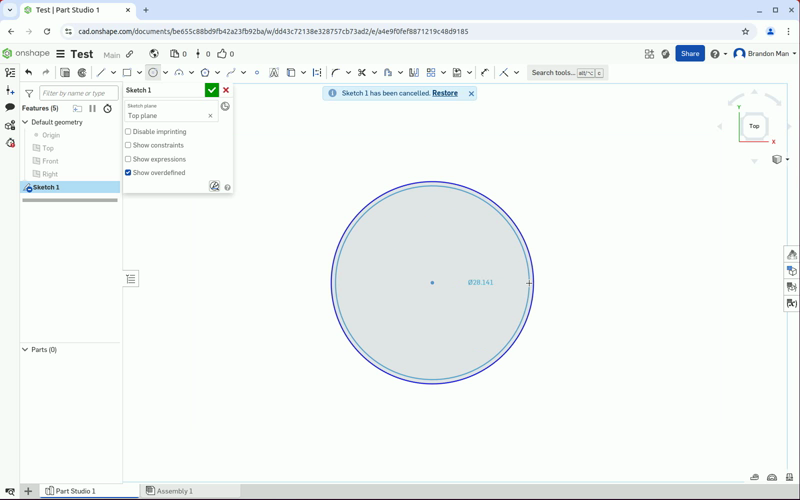
scroll(6)
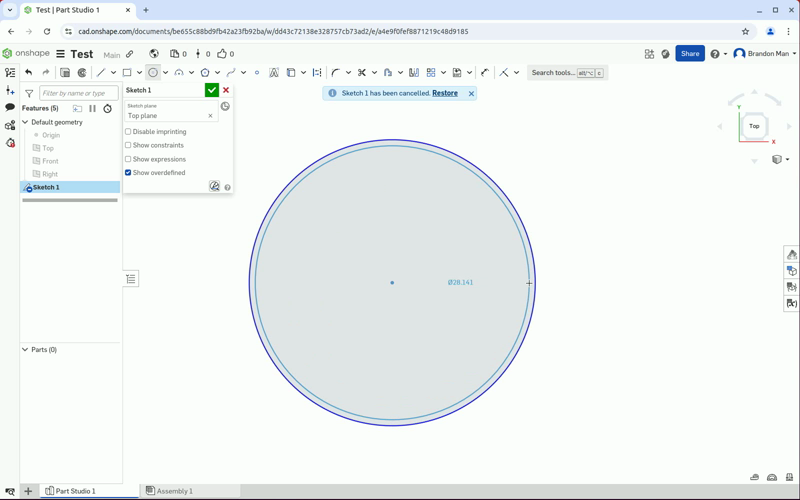
scroll(6)
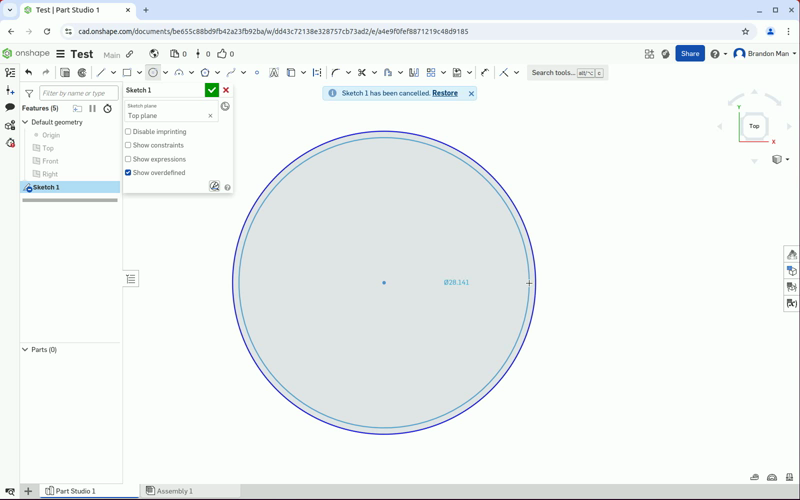
scroll(6)
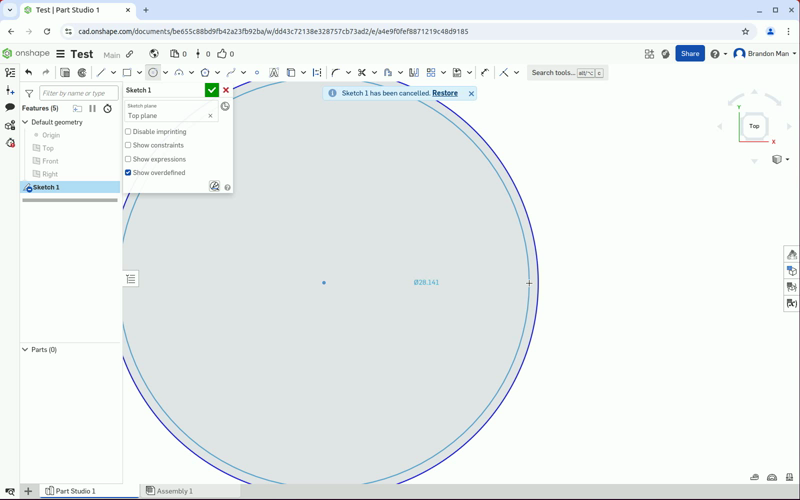
scroll(6)
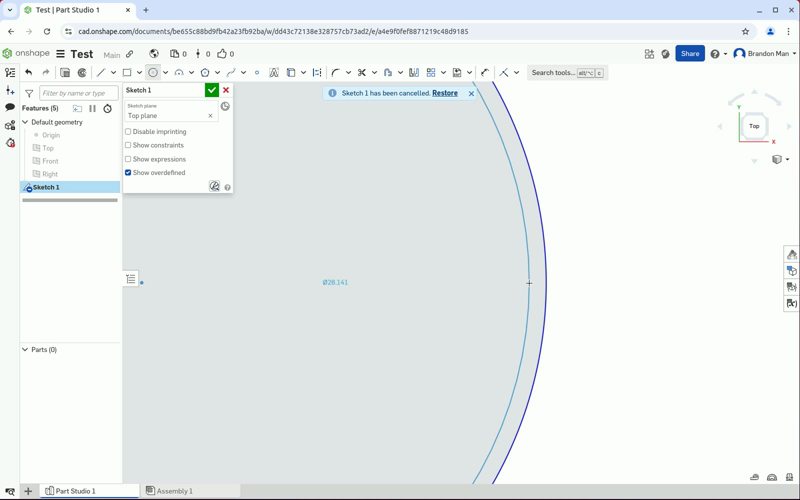
scroll(6)
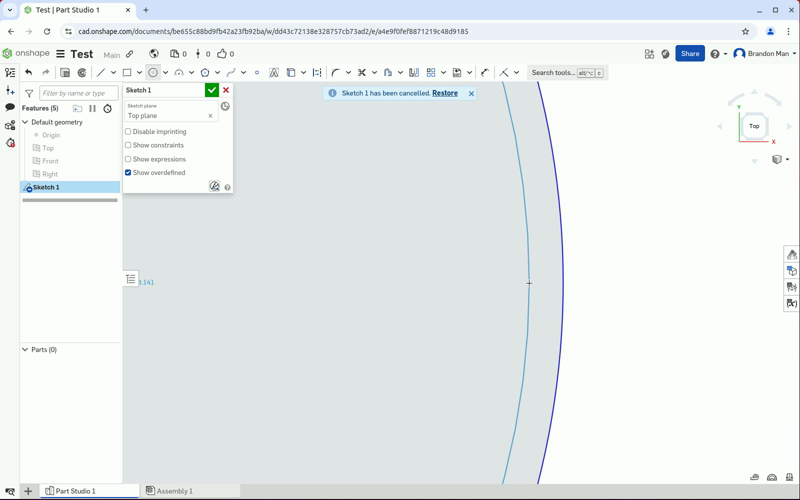
click(529, 282)
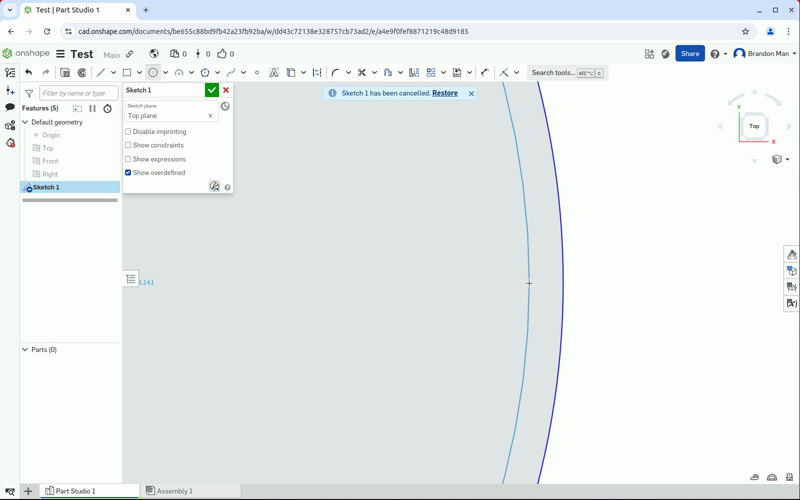
scroll(-6)
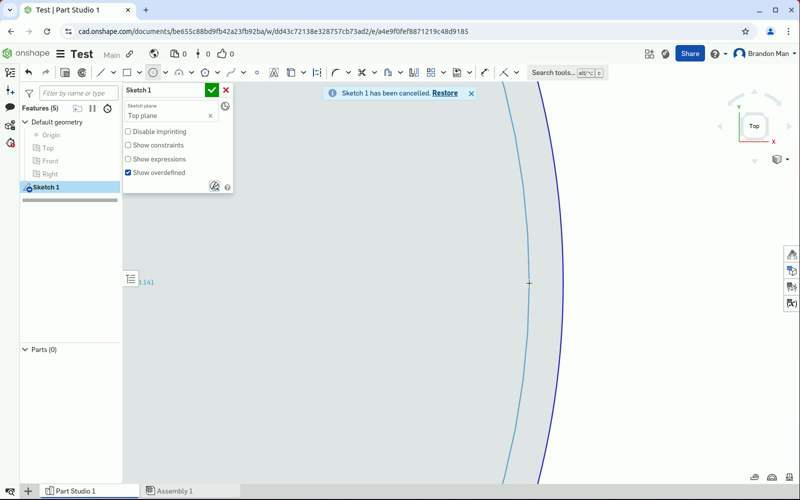
scroll(-6)
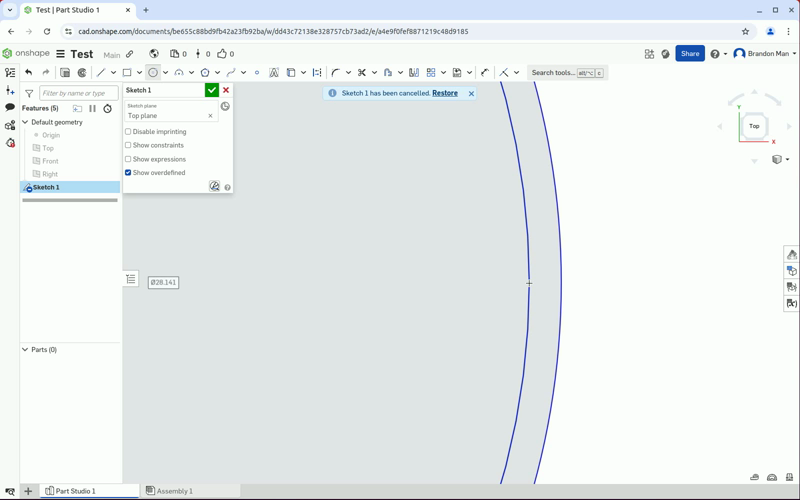
scroll(-6)
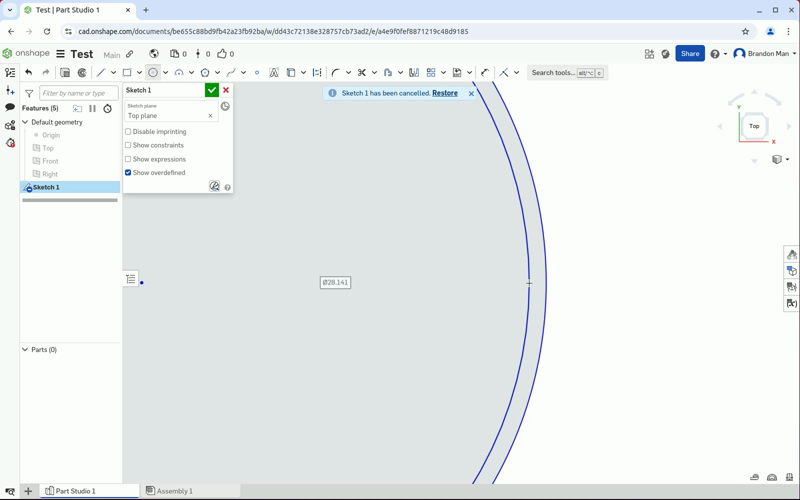
scroll(-6)
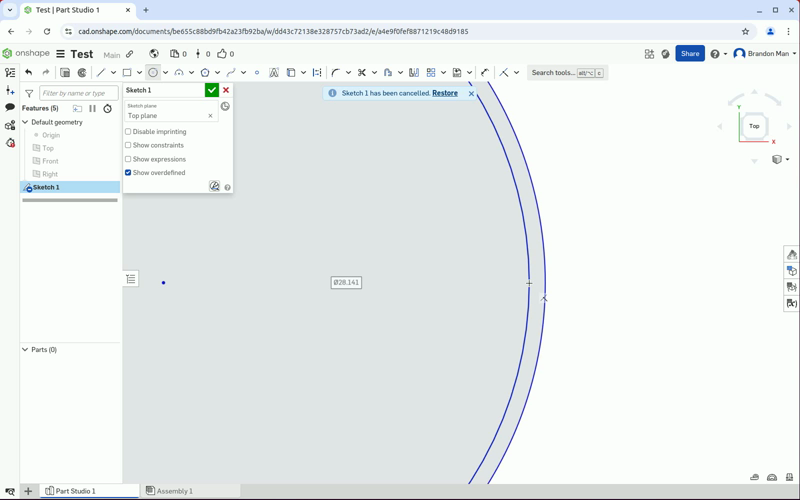
scroll(-6)
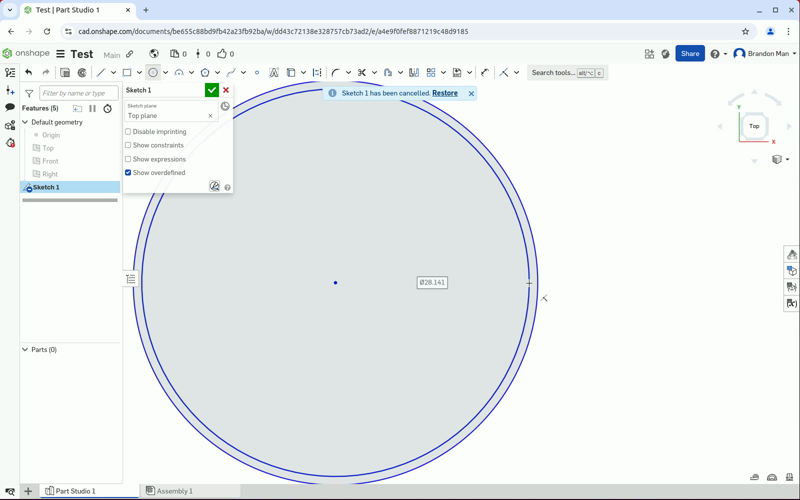
scroll(-6)
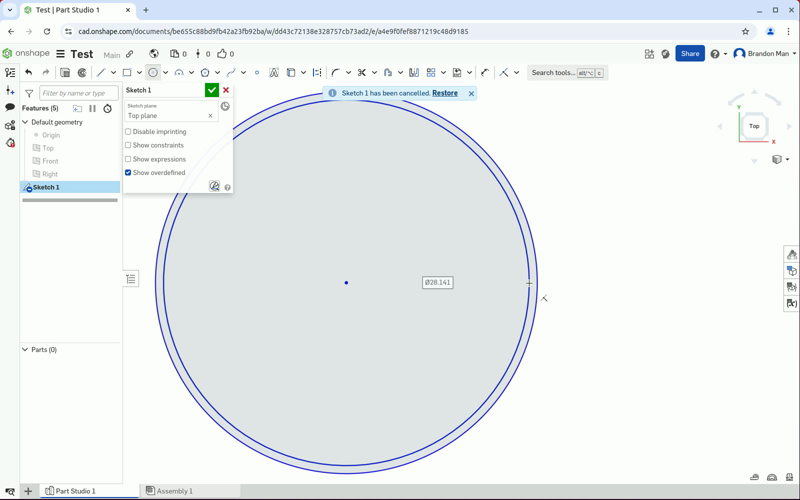
scroll(-6)
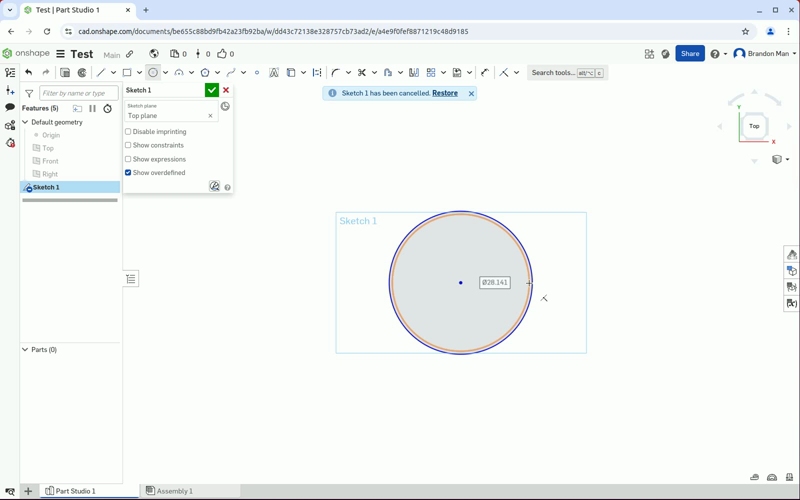
key(esc)
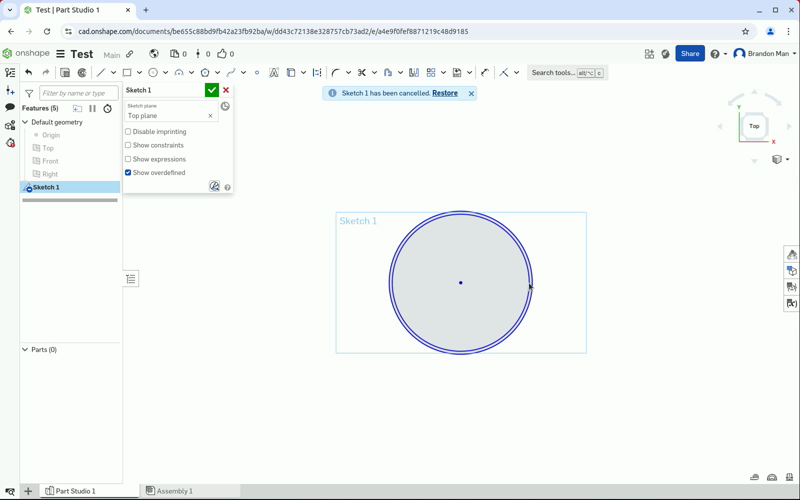
mouse_move(440, 349)
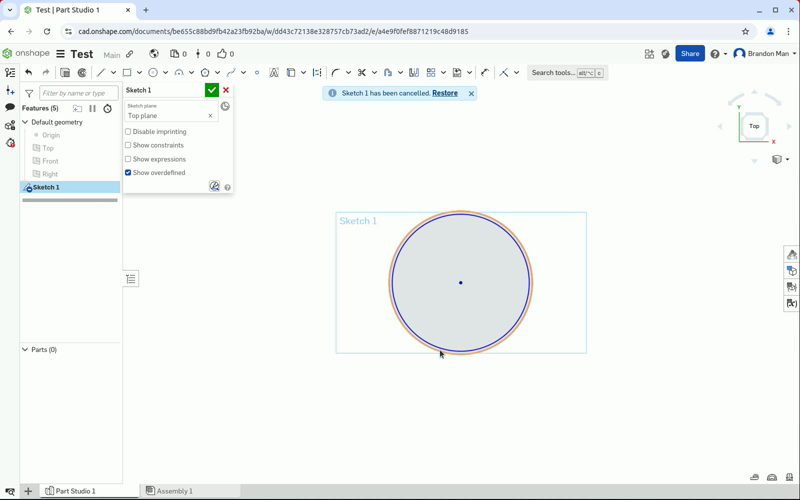
scroll(6)
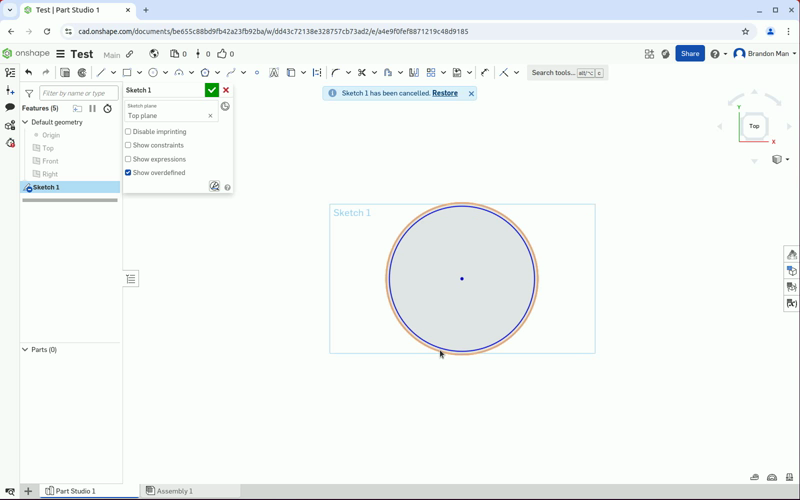
scroll(6)
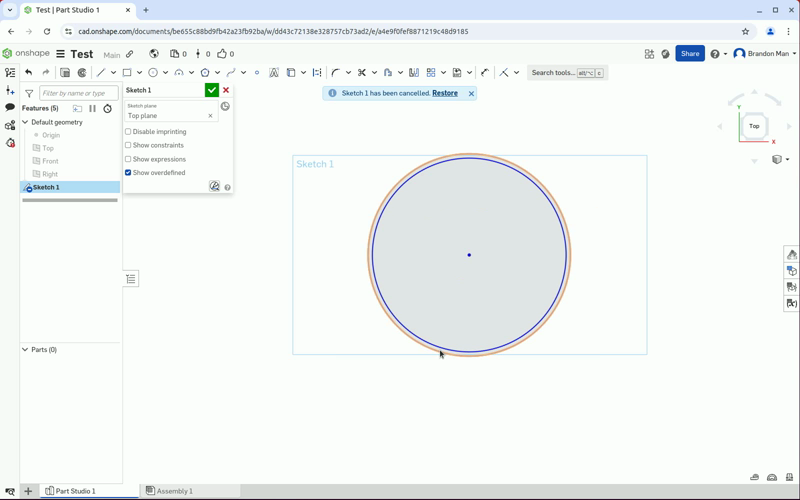
scroll(6)
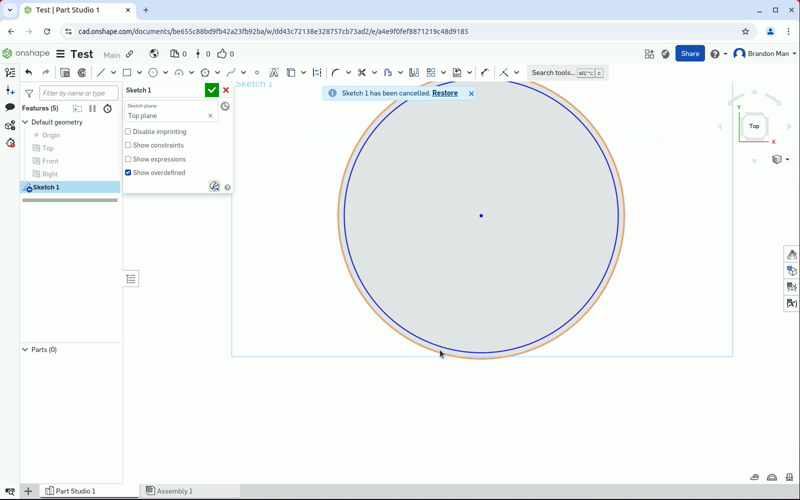
scroll(6)
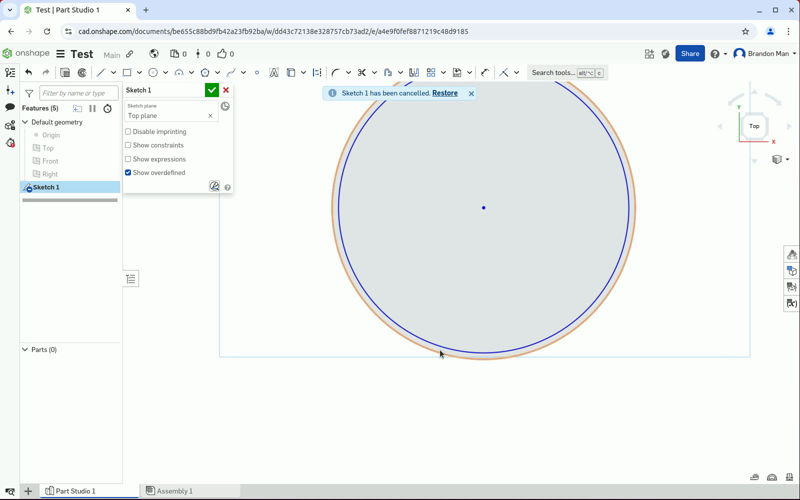
scroll(6)
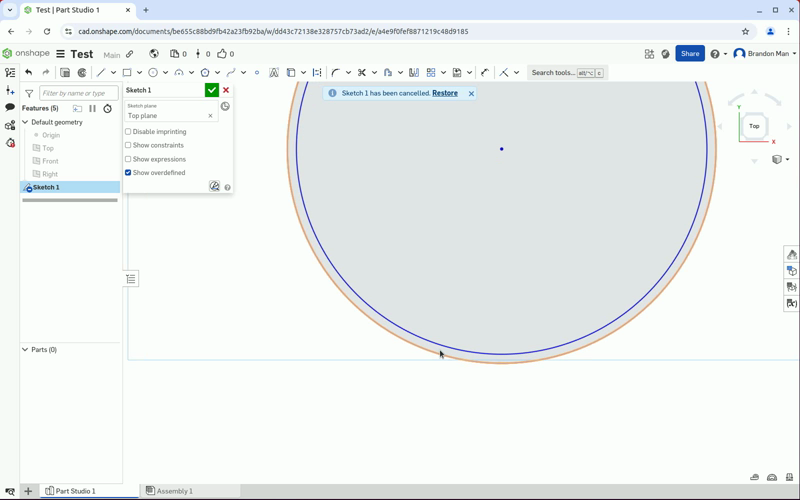
scroll(6)
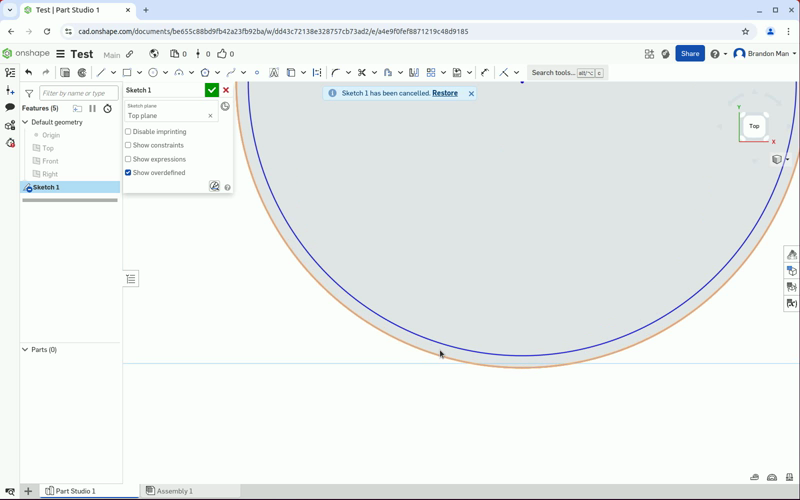
scroll(6)
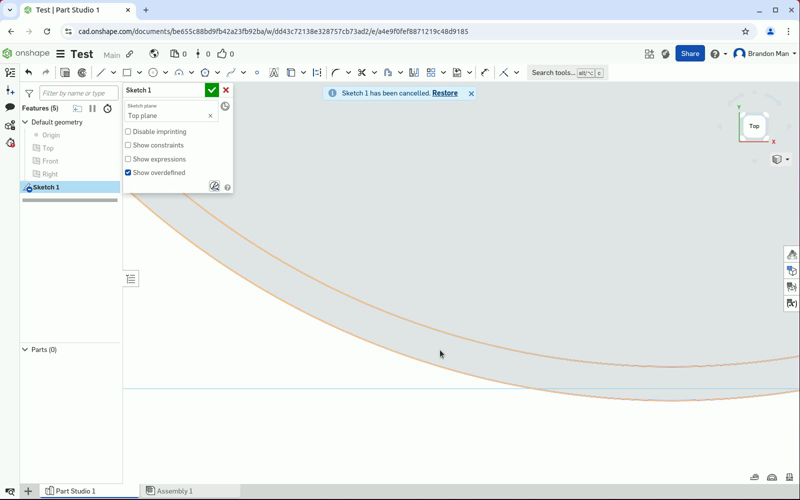
click(440, 349)
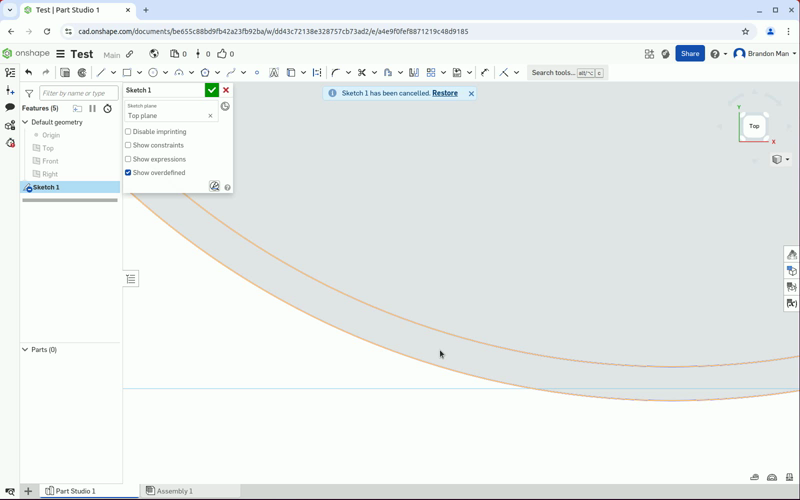
scroll(-6)
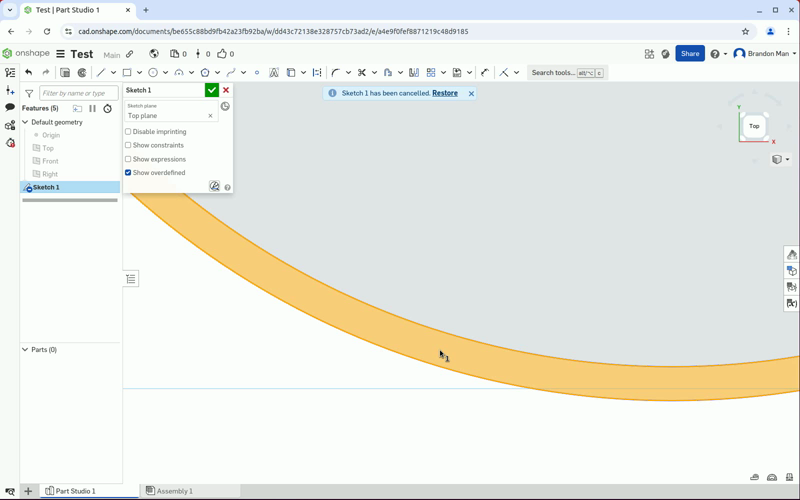
scroll(-6)
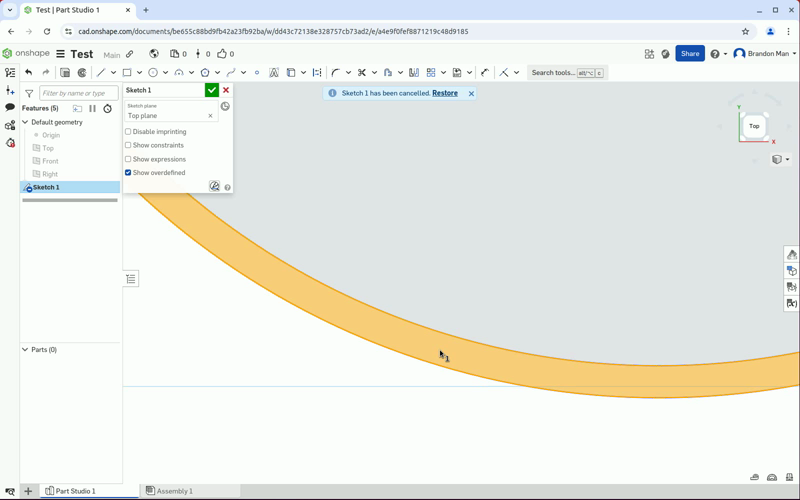
scroll(-6)
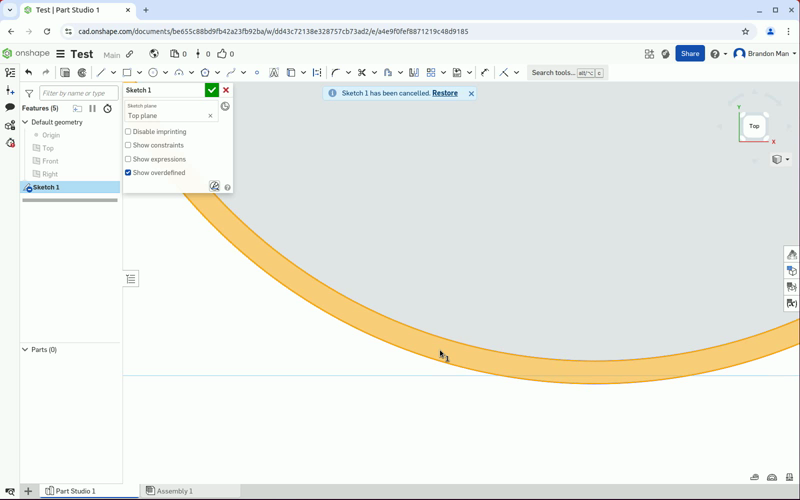
scroll(-6)
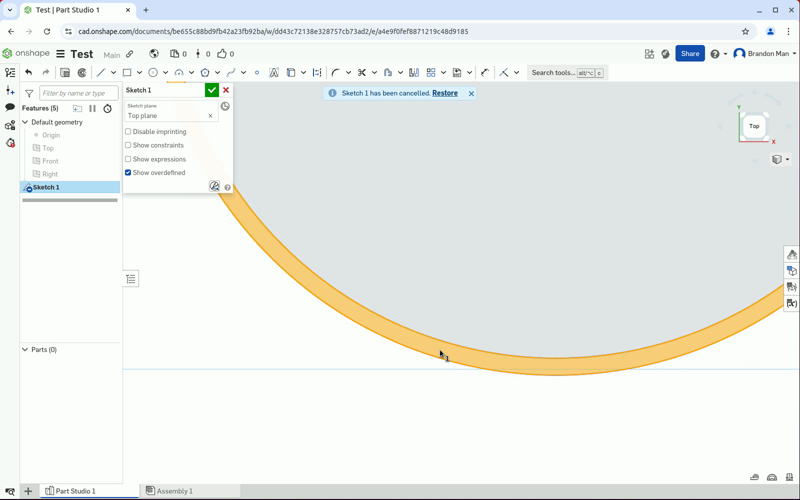
scroll(-6)
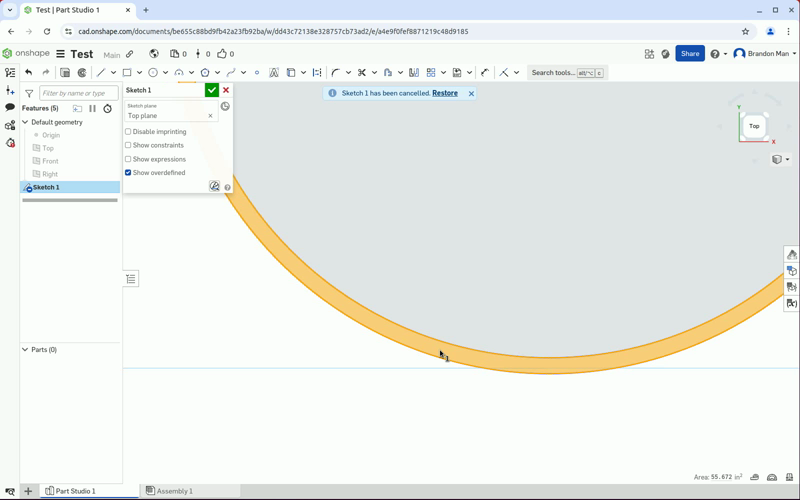
scroll(-6)
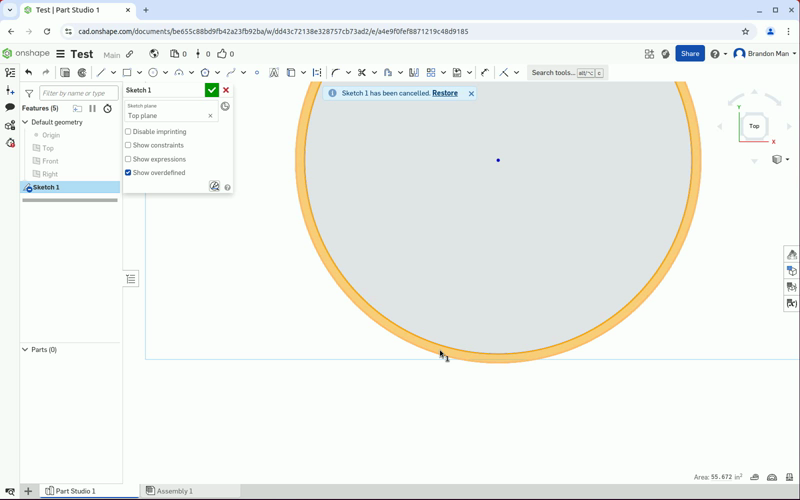
scroll(-6)
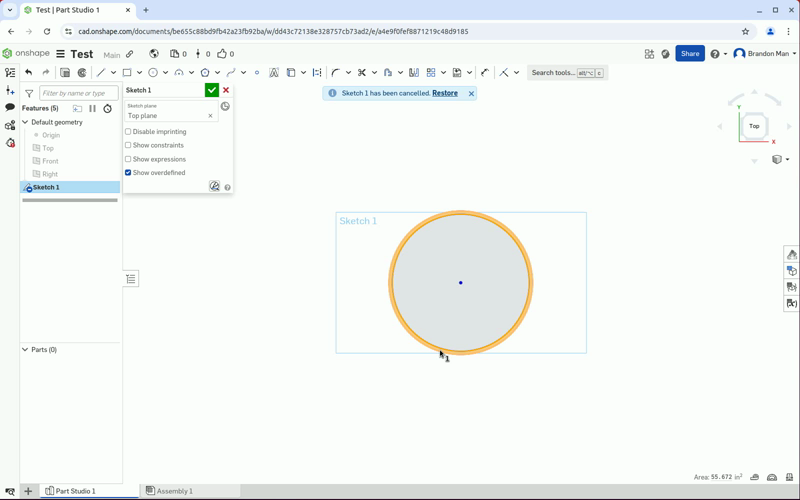
mouse_move(73, 352)
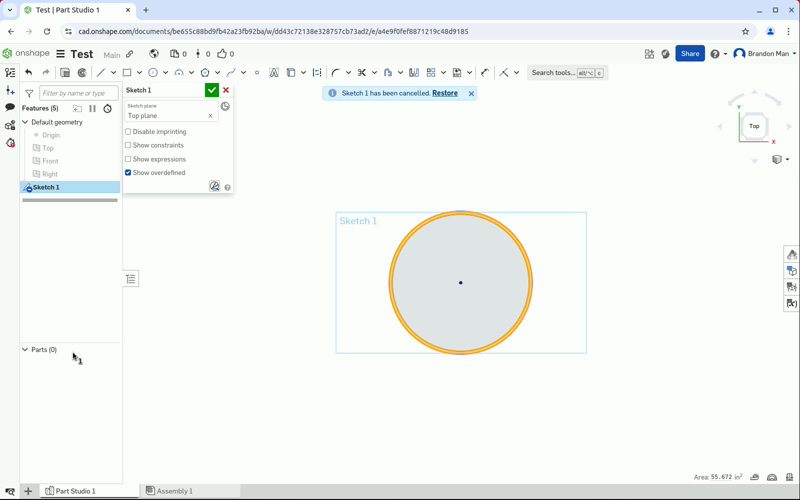
key(shift+y)
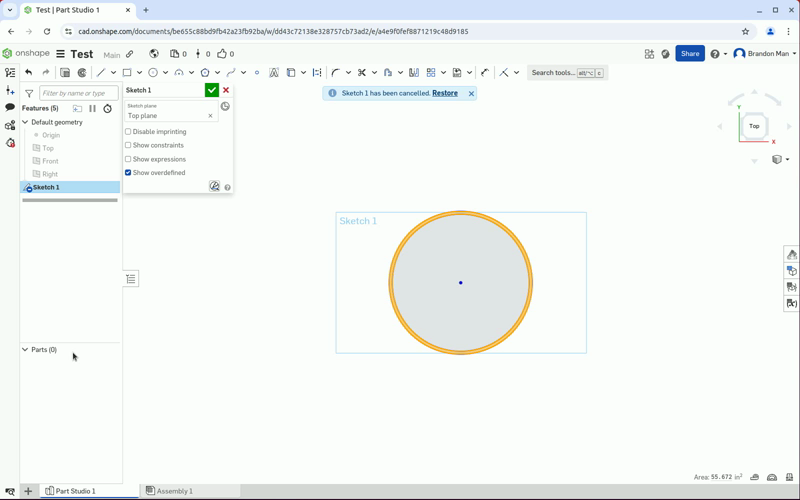
key(shift+e)
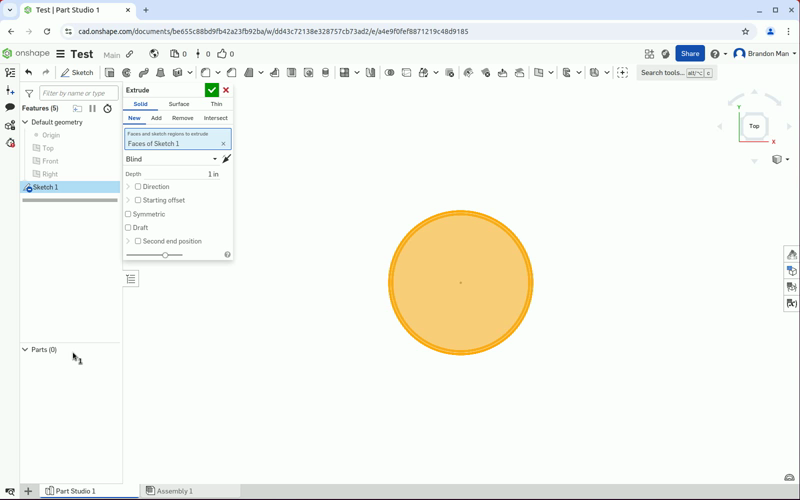
mouse_move(143, 106)
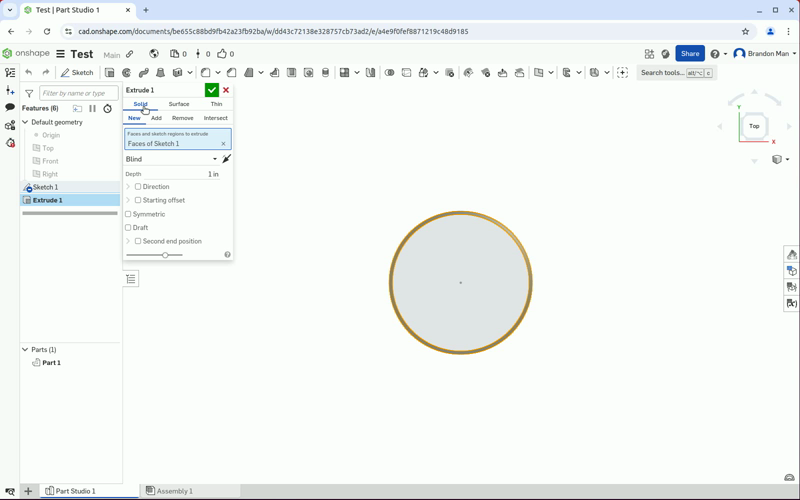
click(143, 106)
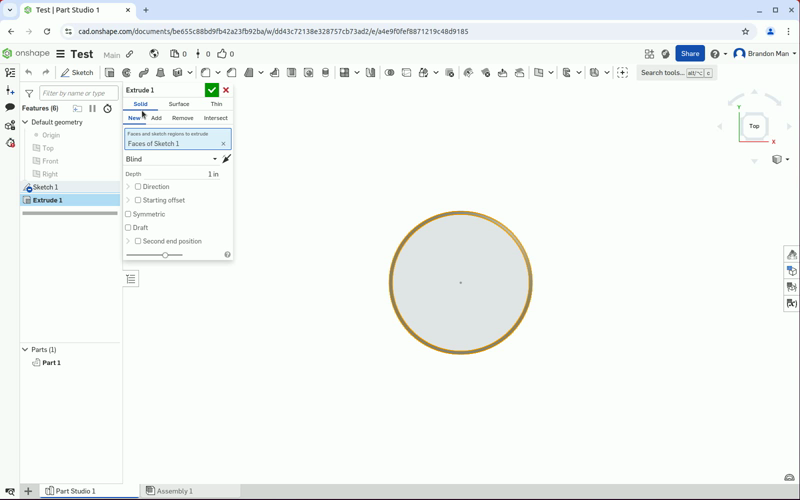
mouse_move(137, 120)
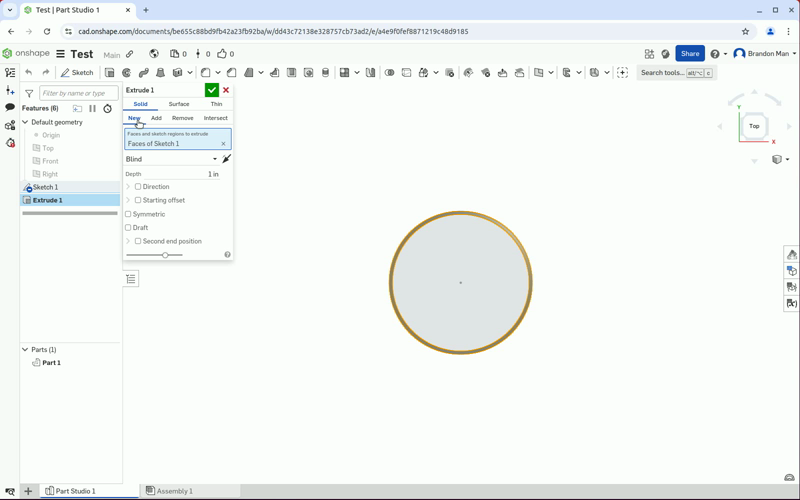
click(137, 120)
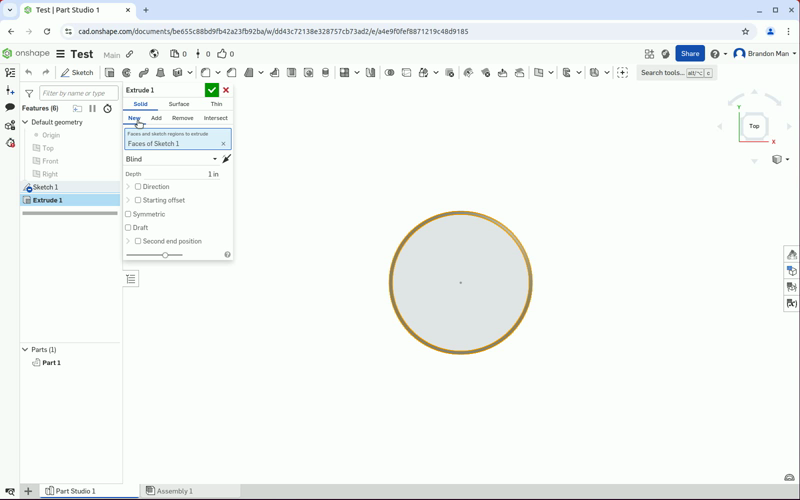
key(tab, 4)
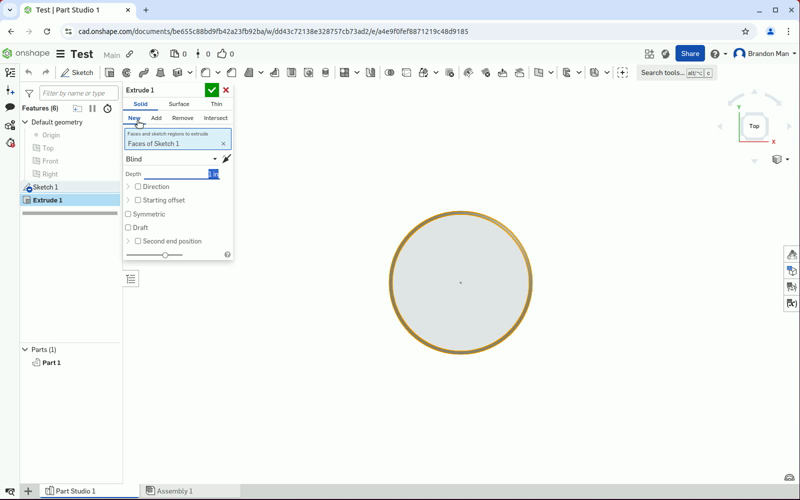
text(6.258)
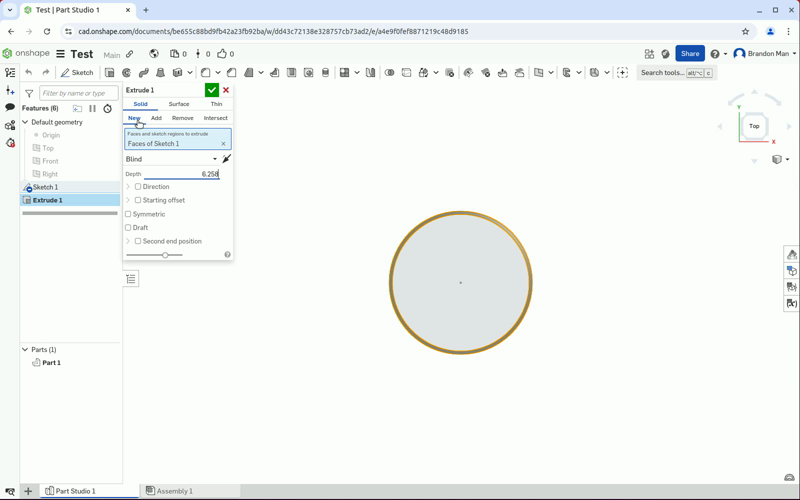
key(enter)
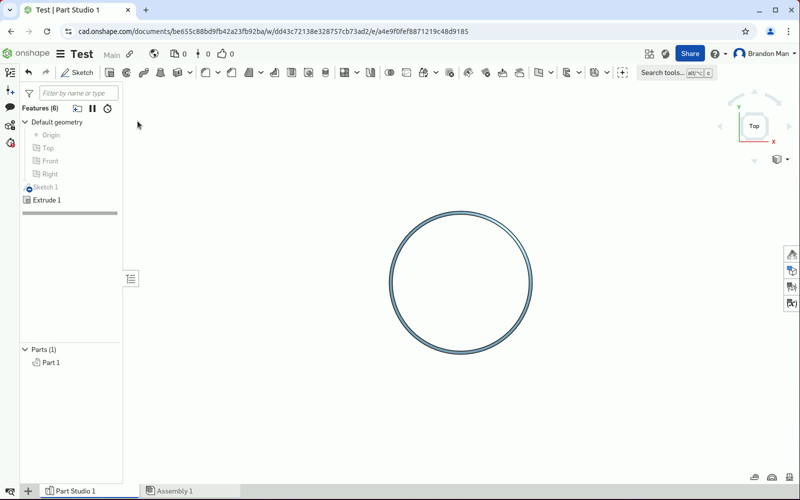
key(shift+h)
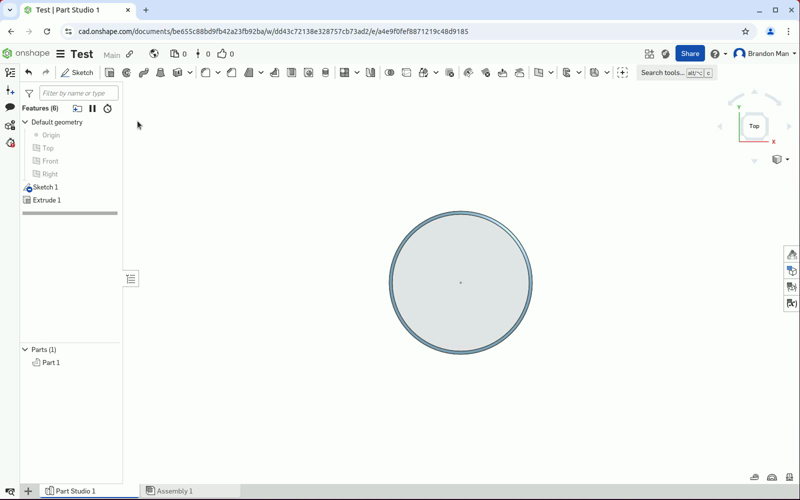
key(shift+h)
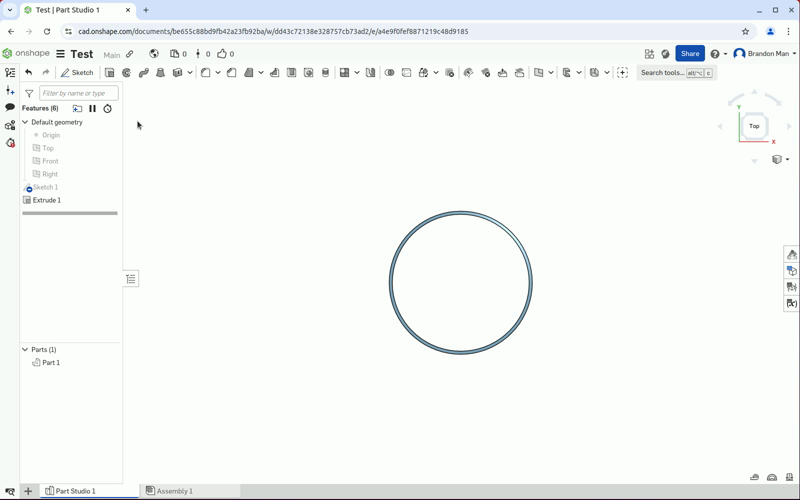
mouse_move(73, 189)
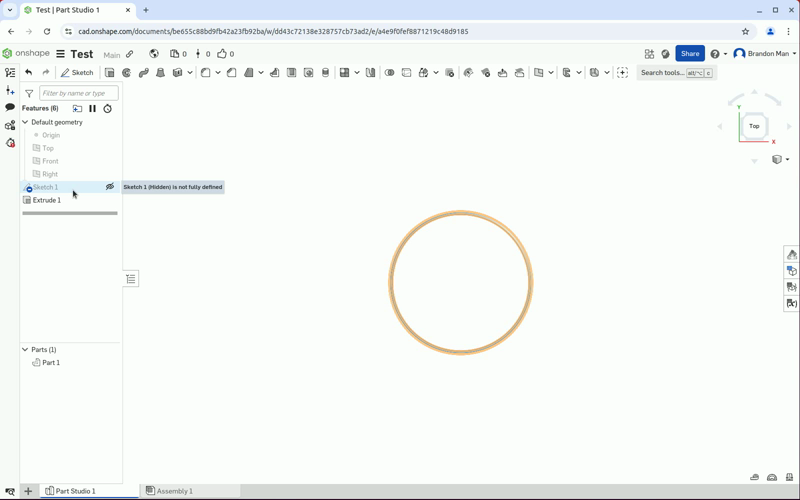
click(73, 189)
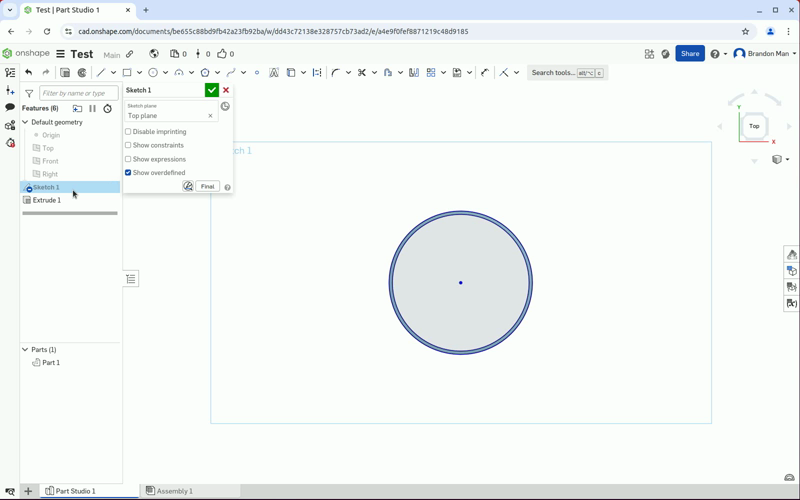
mouse_move(229, 92)
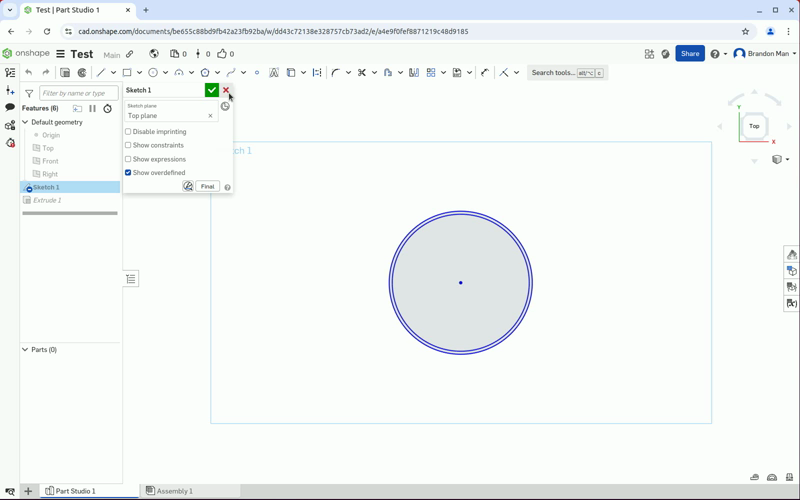
click(229, 92)
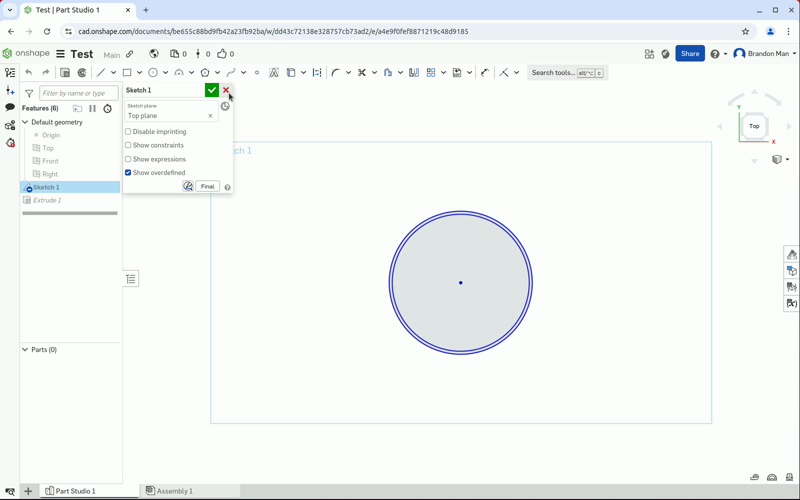
key(shift+s)
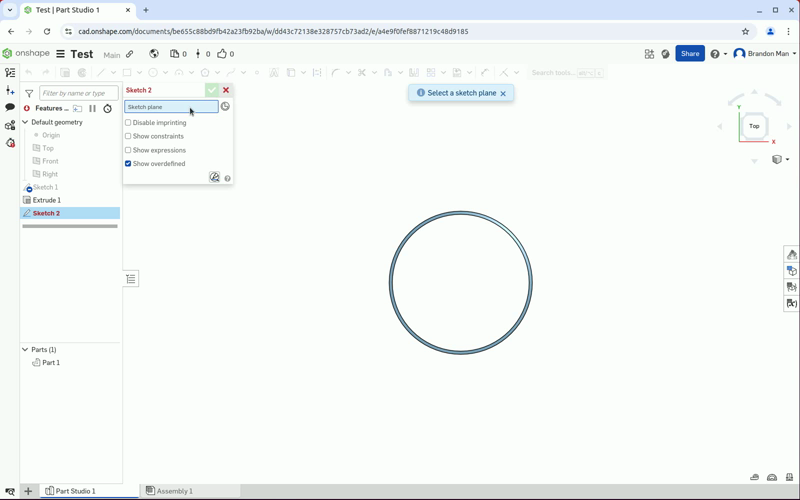
mouse_move(73, 150)
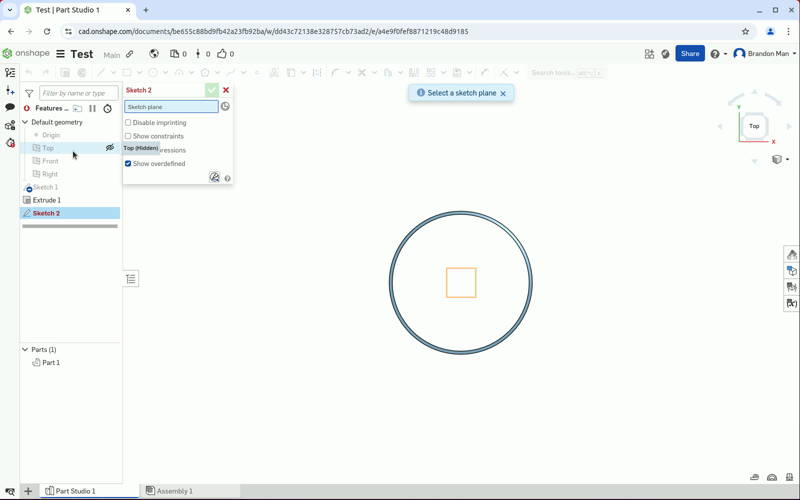
click(73, 150)
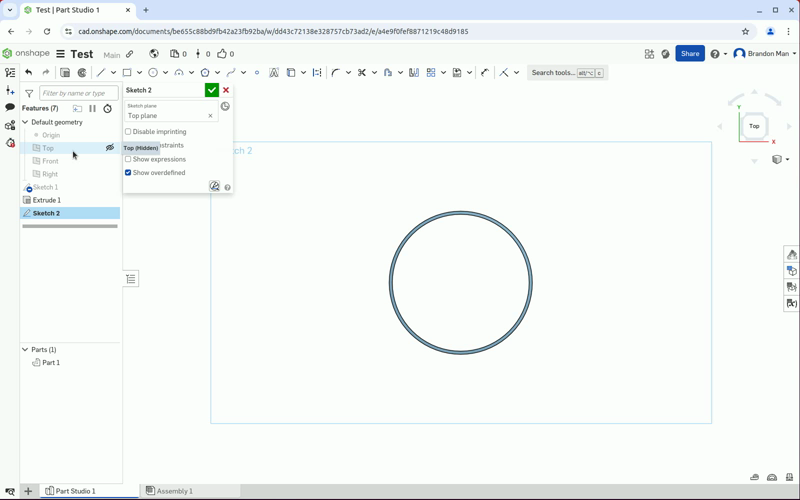
mouse_move(73, 352)
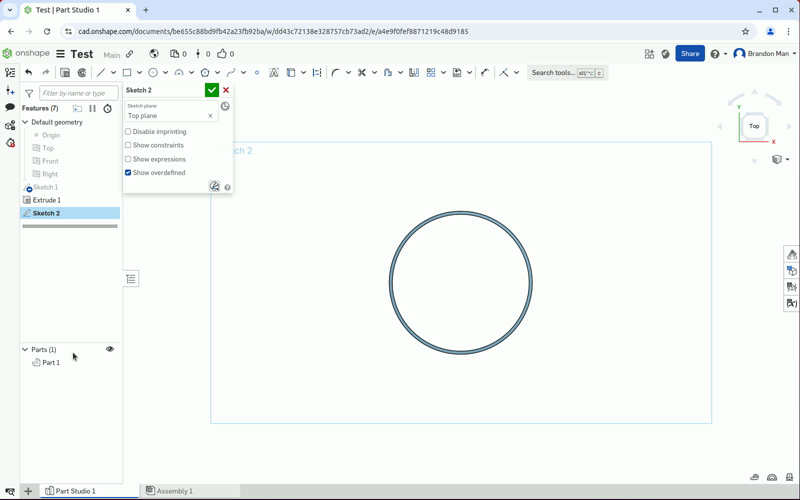
key(y)
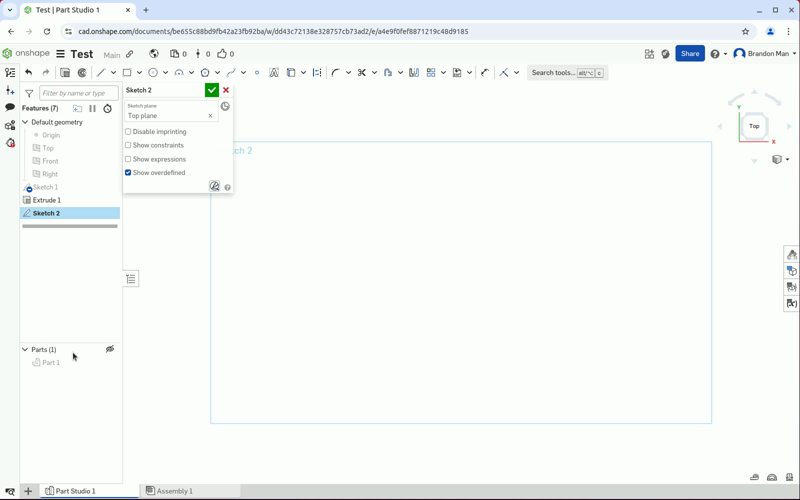
key(l)
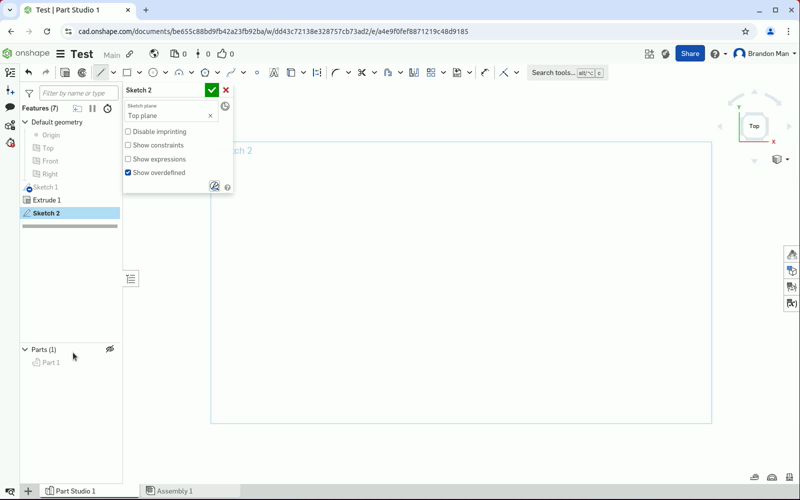
key_down(shift)
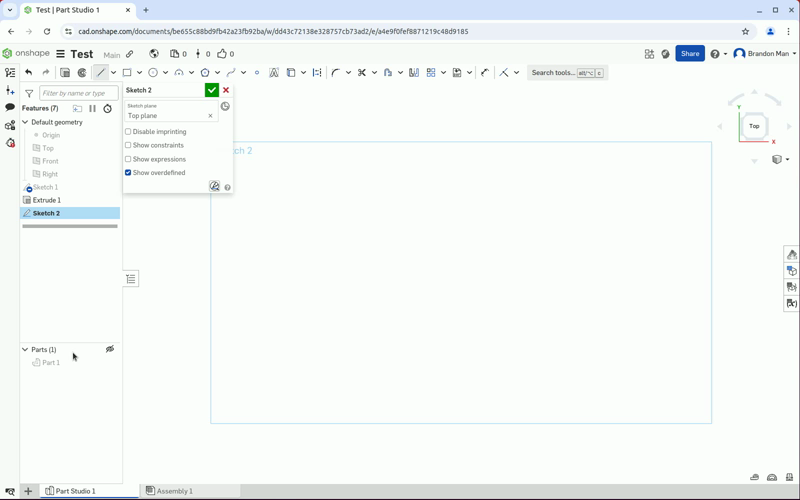
mouse_move(463, 172)
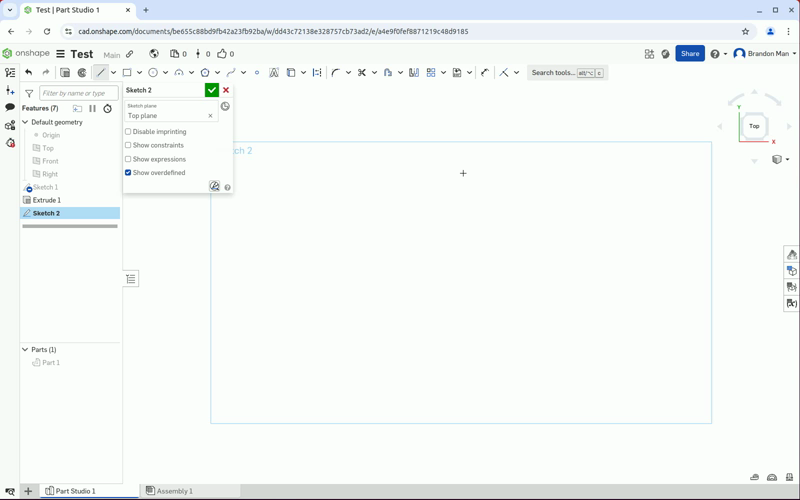
click(463, 172)
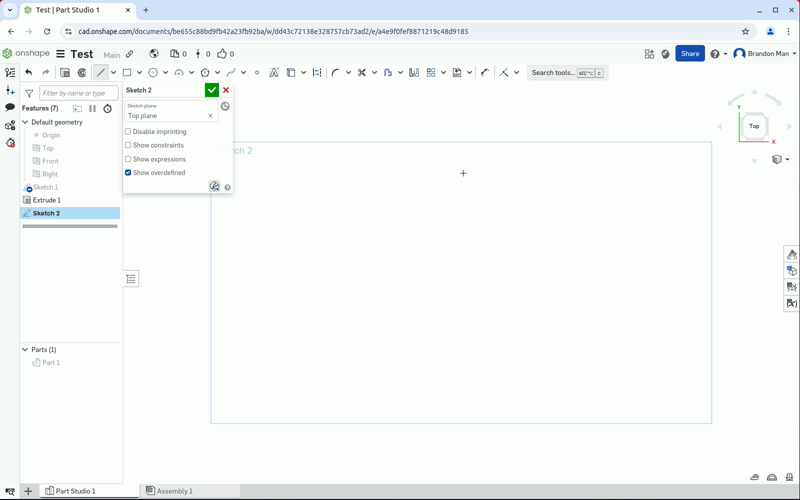
key_up(shift)
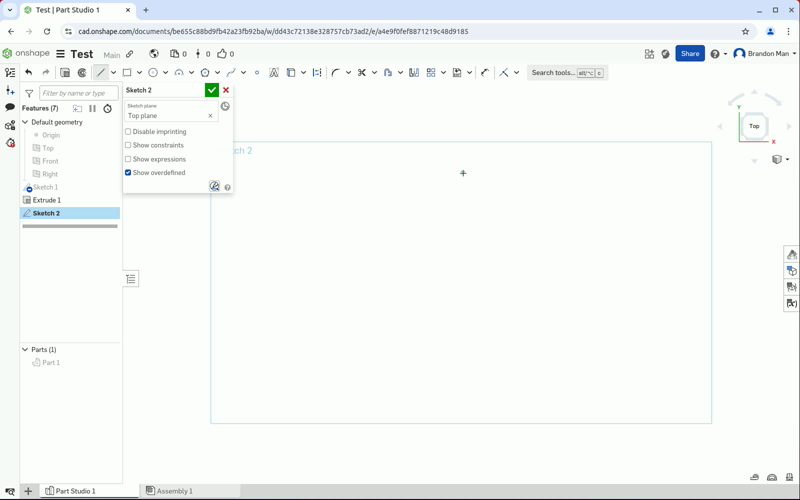
key_down(shift)
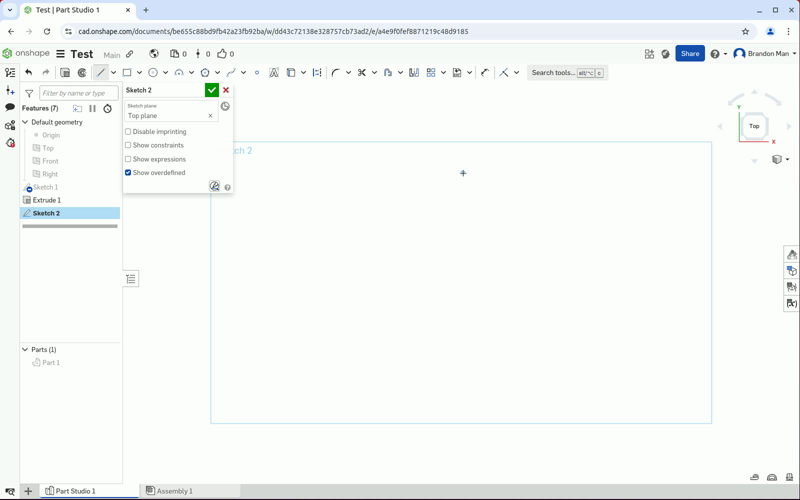
mouse_move(553, 172)
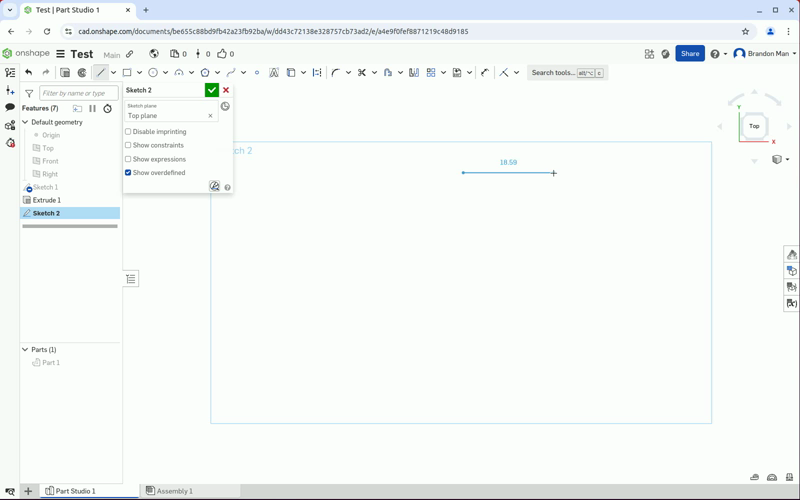
click(553, 172)
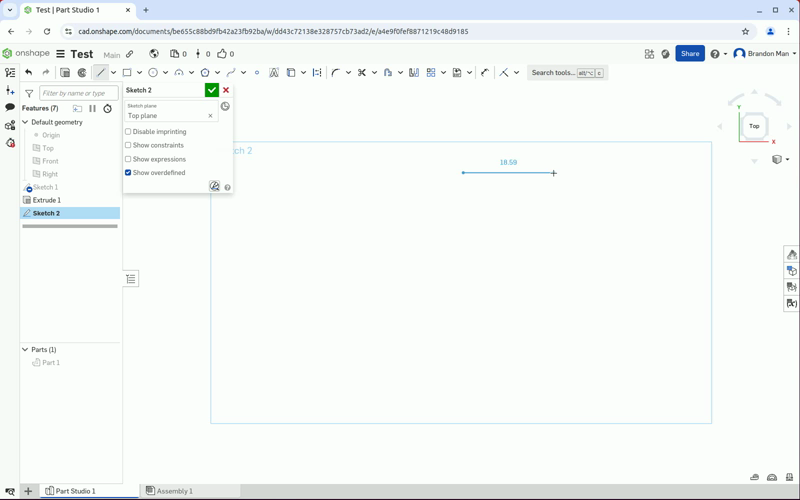
key_up(shift)
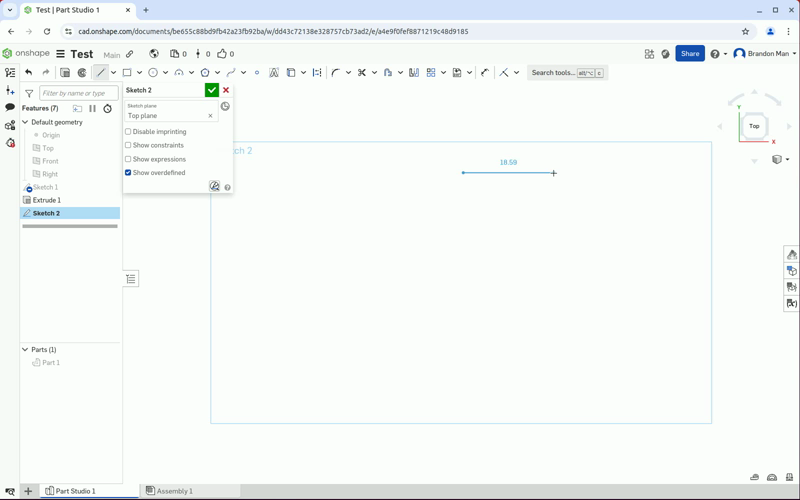
key_down(shift)
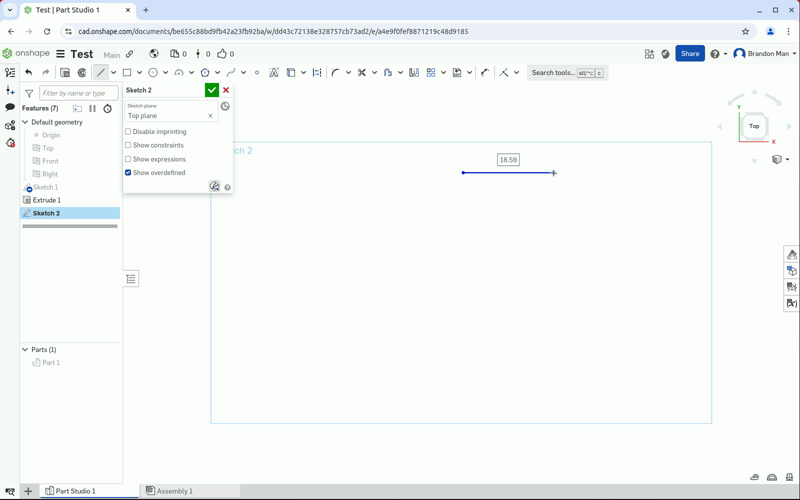
mouse_move(583, 172)
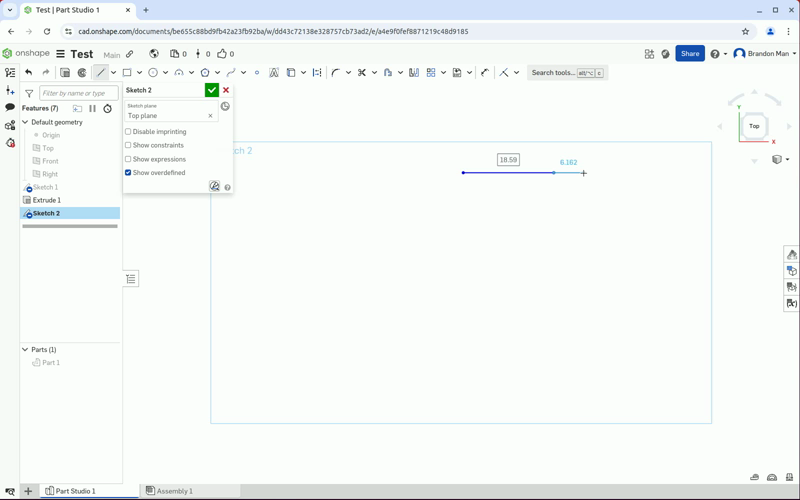
mouse_move(553, 170)
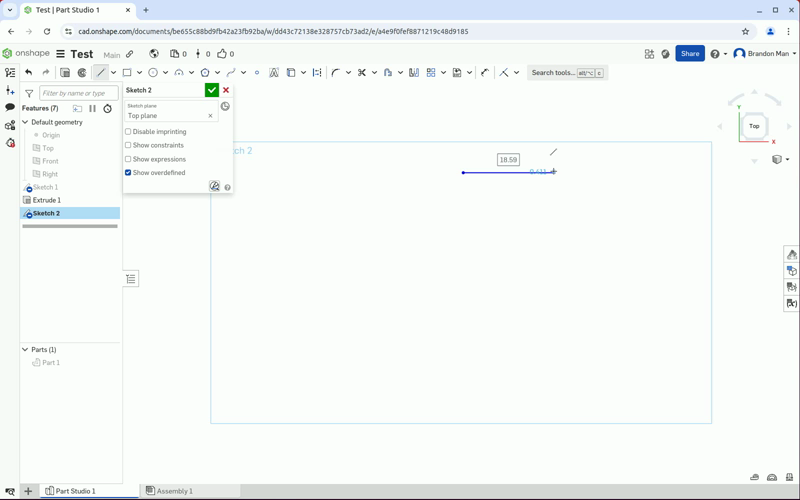
scroll(6)
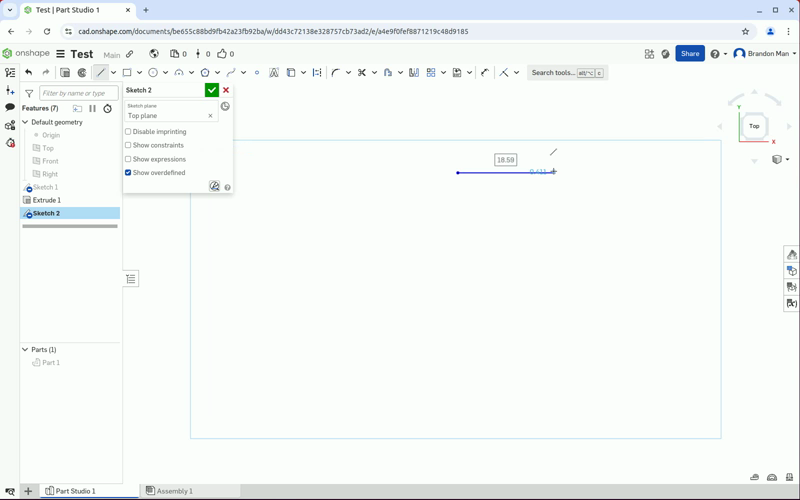
scroll(6)
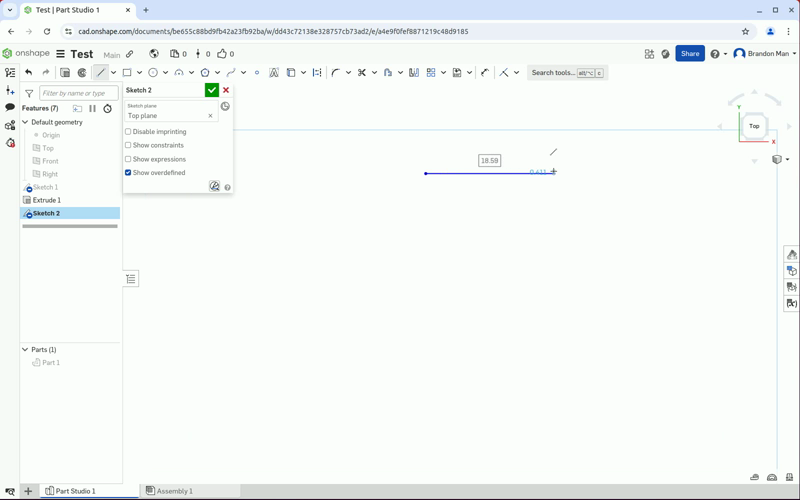
scroll(6)
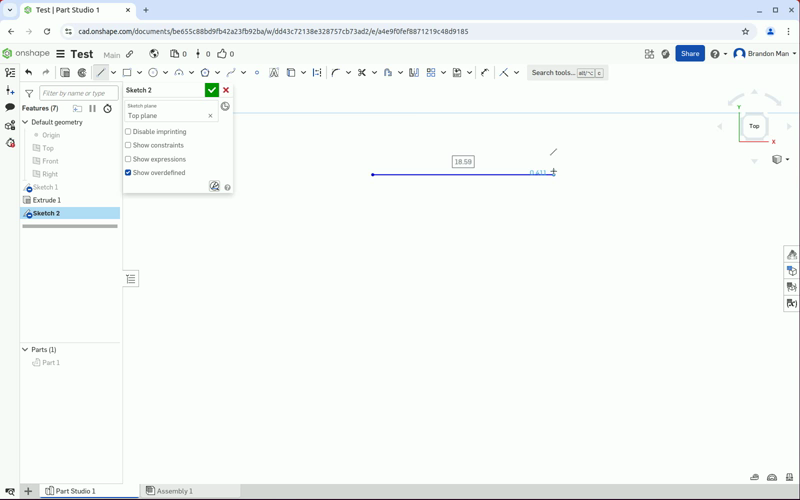
scroll(6)
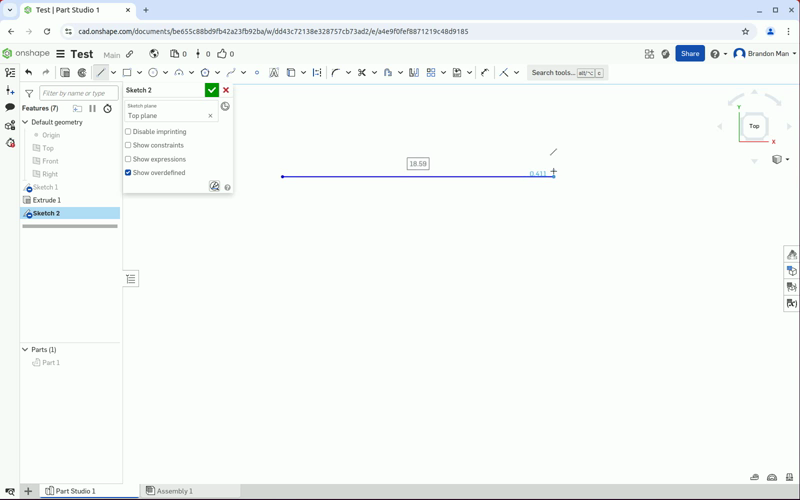
scroll(6)
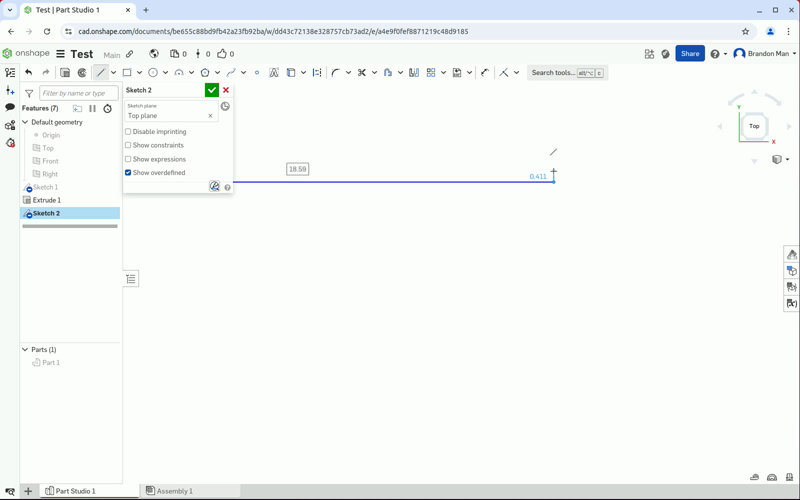
scroll(6)
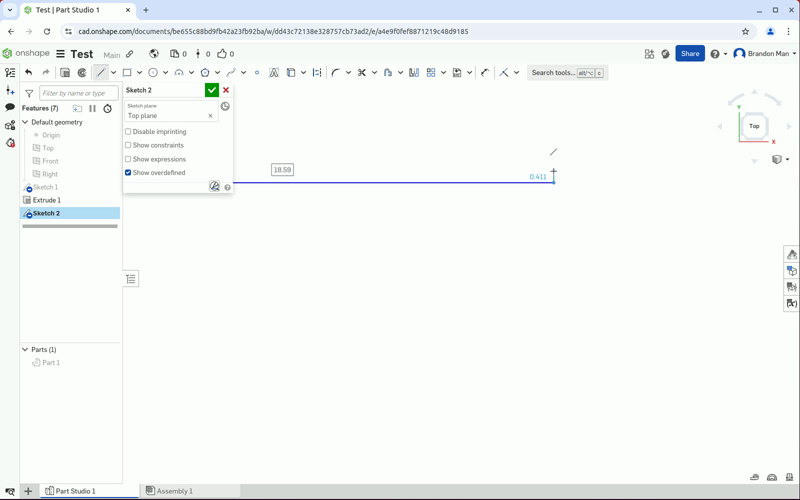
scroll(6)
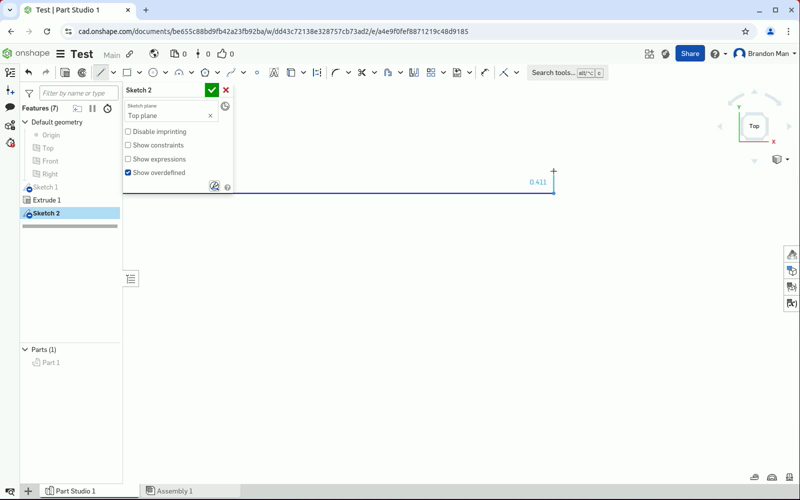
click(553, 170)
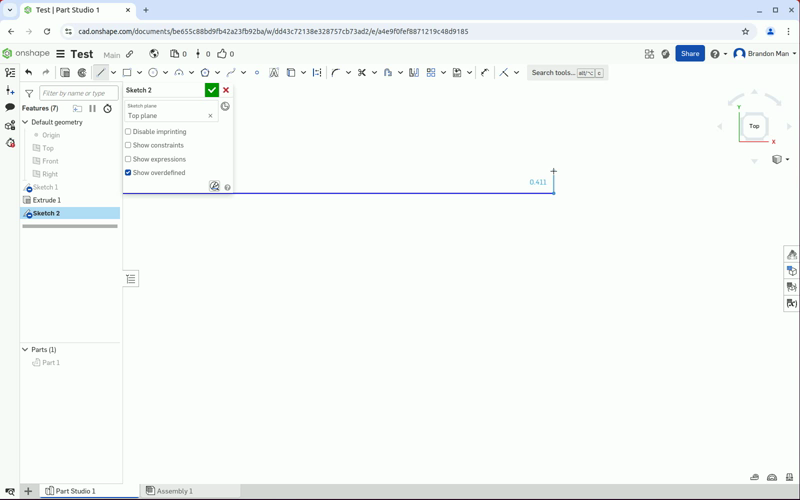
scroll(-6)
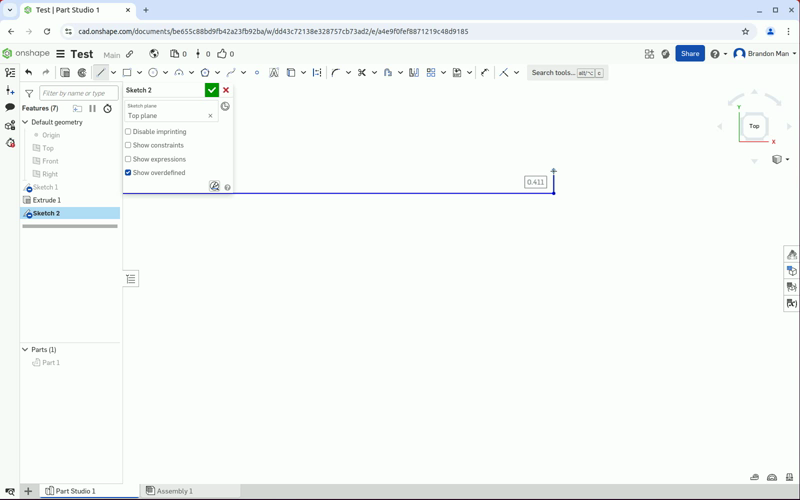
scroll(-6)
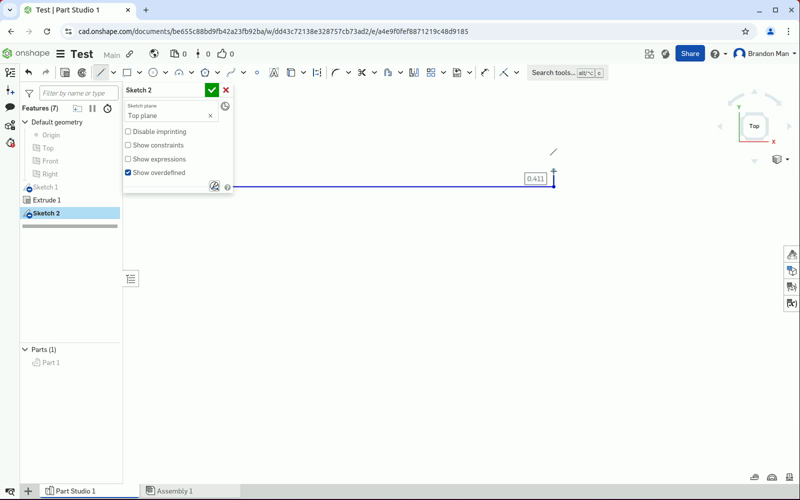
scroll(-6)
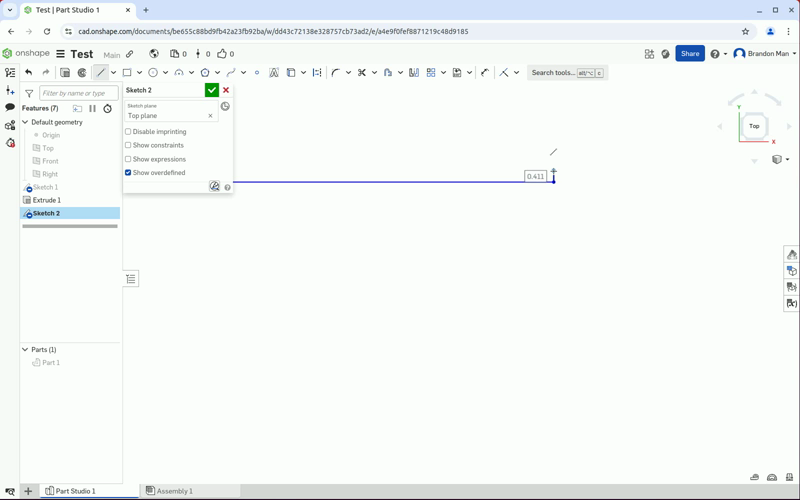
scroll(-6)
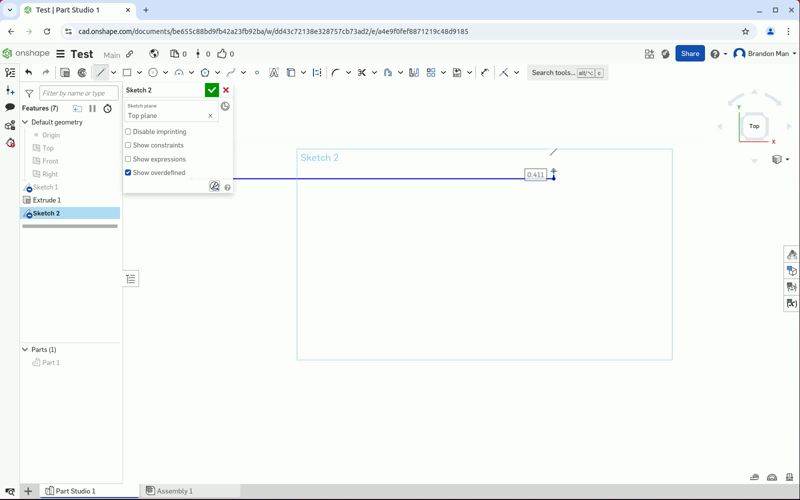
scroll(-6)
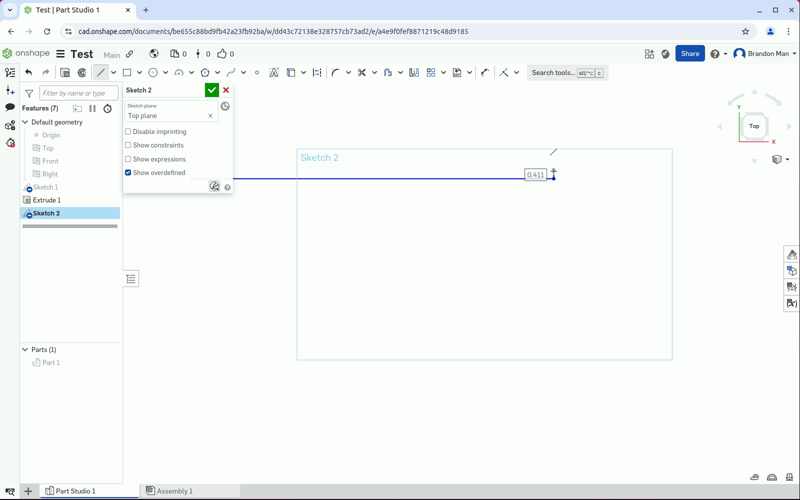
scroll(-6)
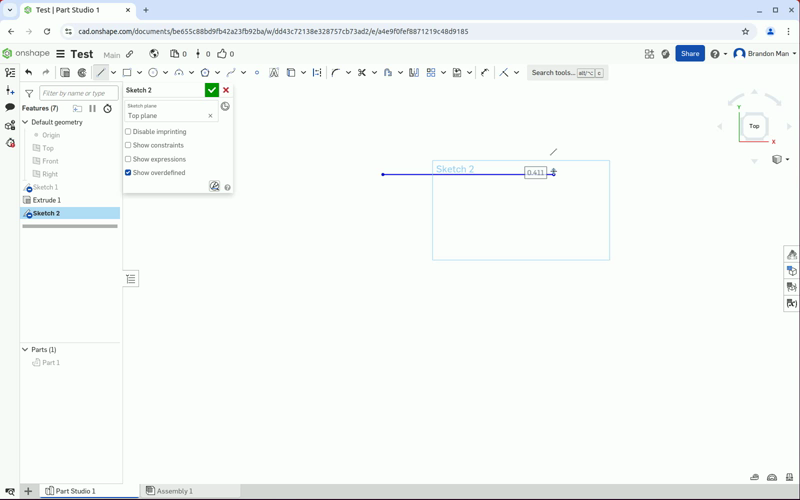
scroll(-6)
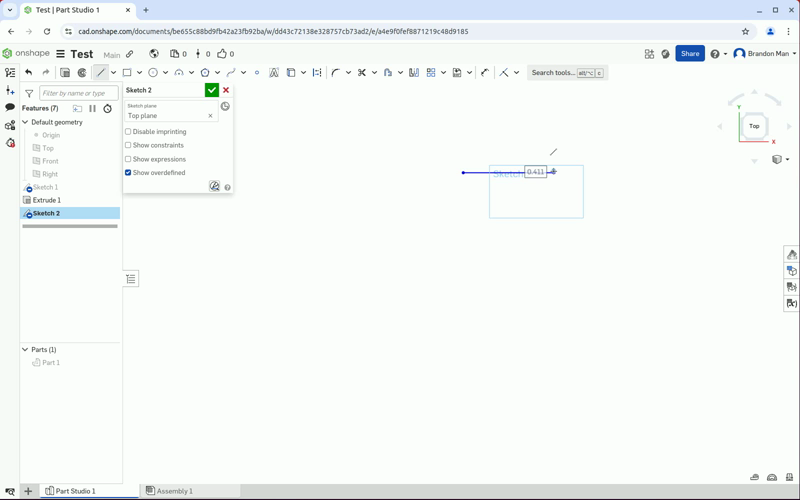
key_up(shift)
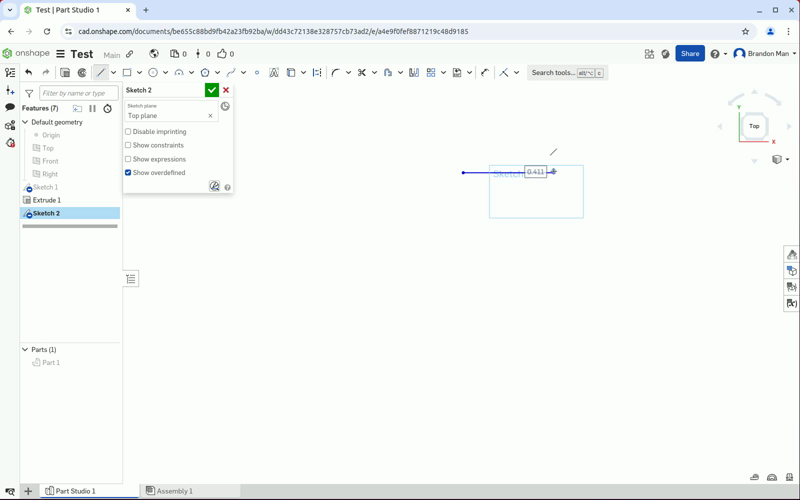
key_down(shift)
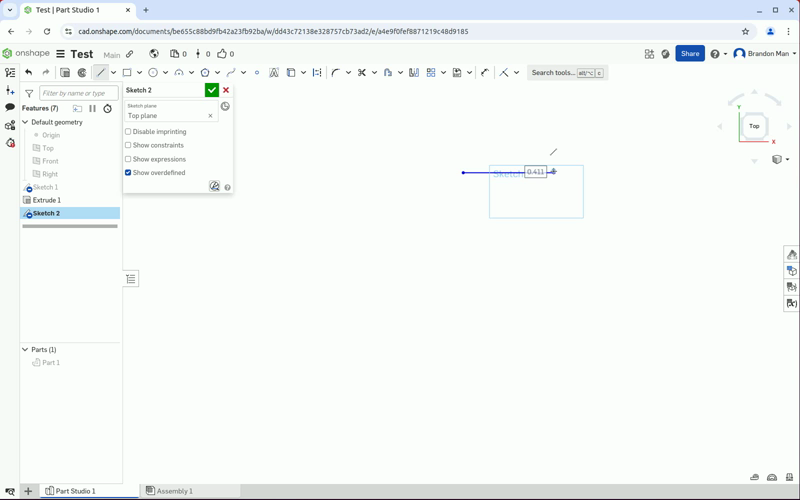
mouse_move(463, 170)
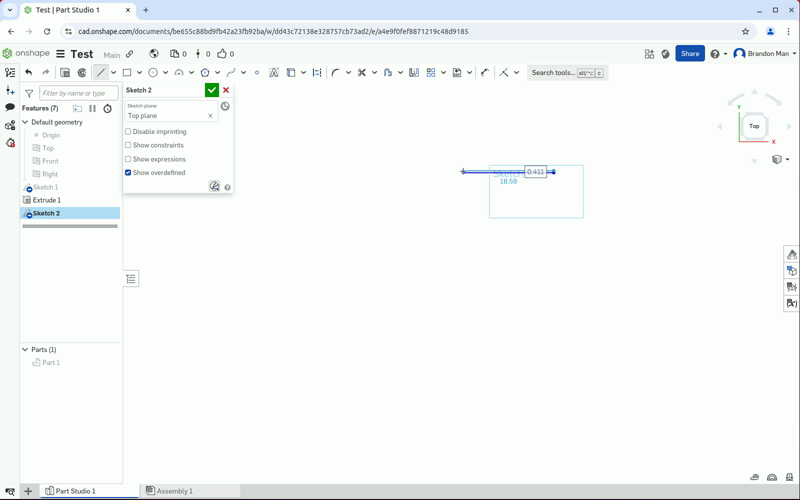
scroll(6)
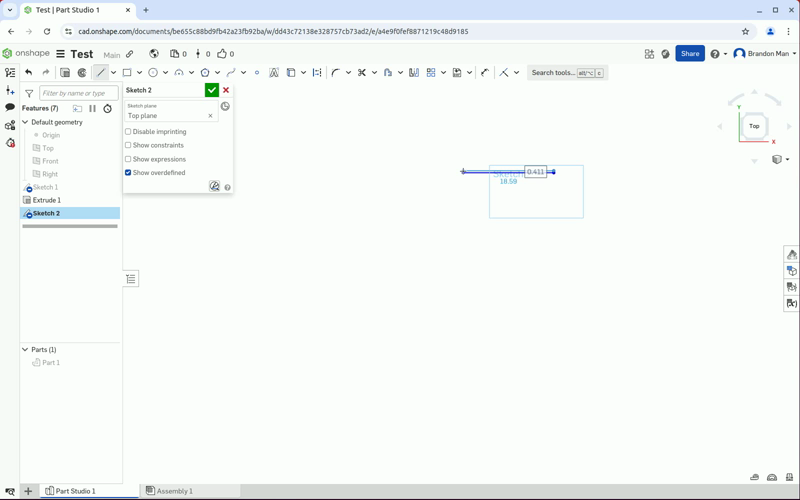
scroll(6)
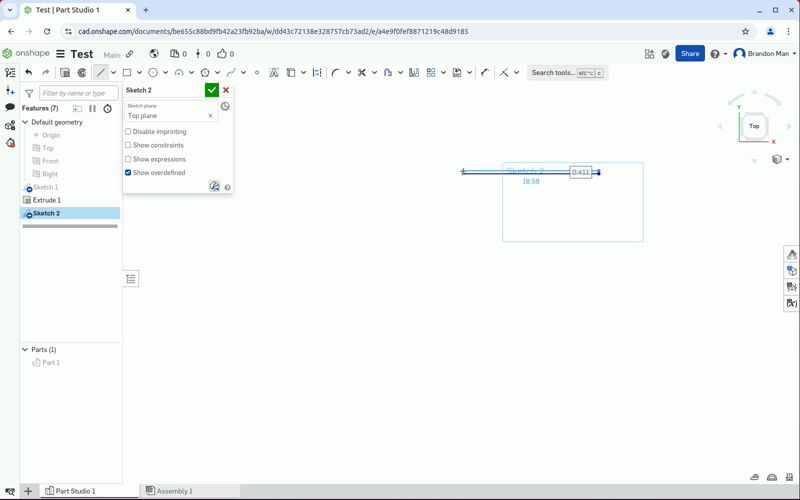
scroll(6)
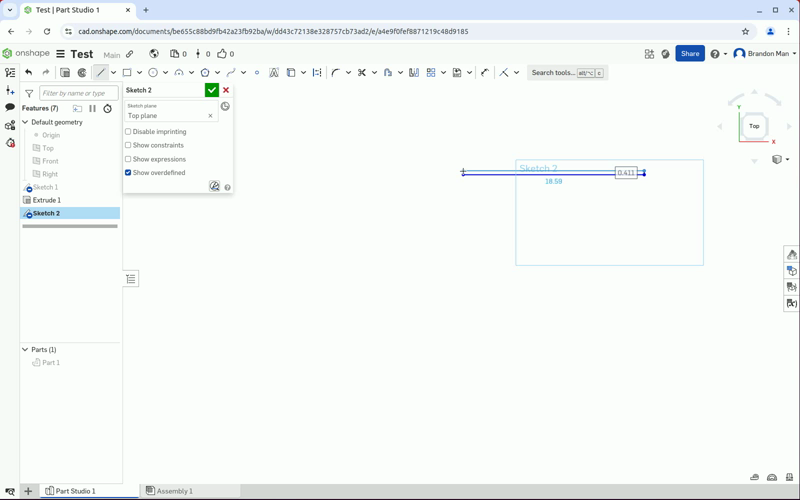
scroll(6)
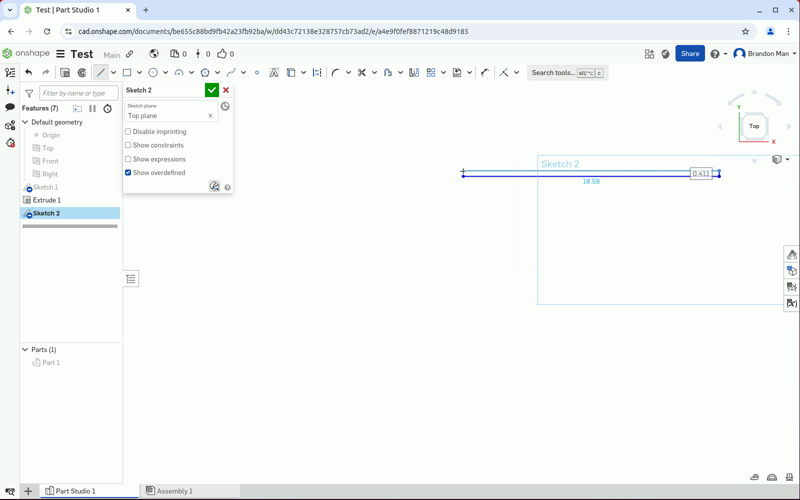
scroll(6)
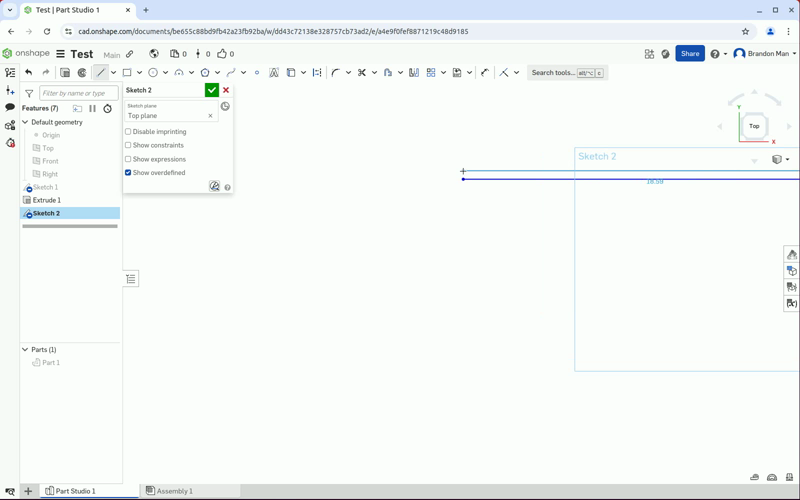
scroll(6)
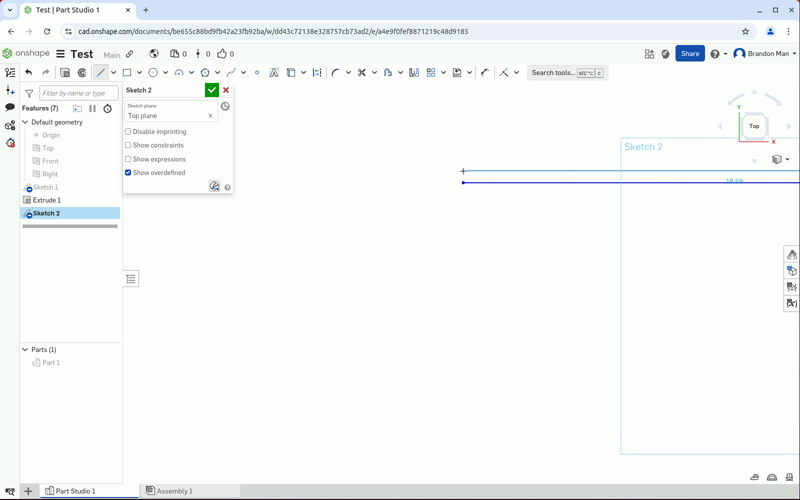
scroll(6)
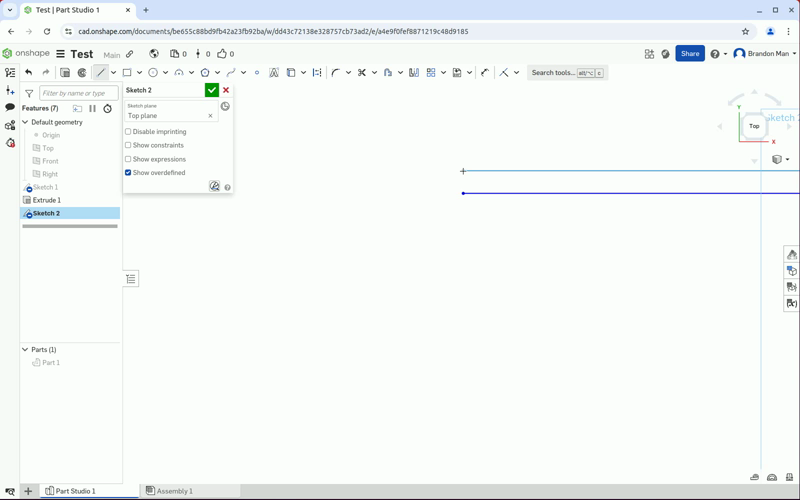
click(463, 170)
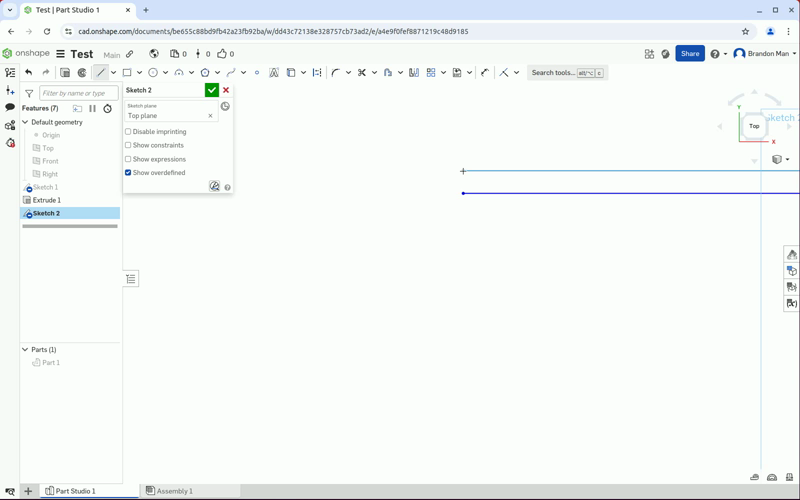
scroll(-6)
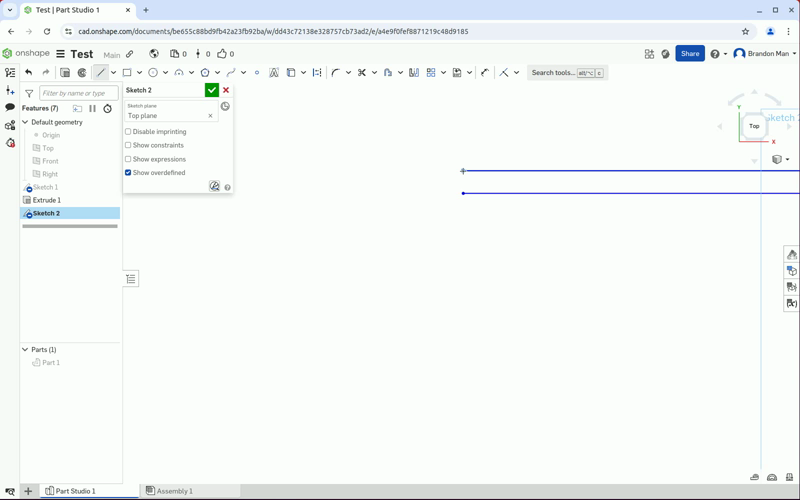
scroll(-6)
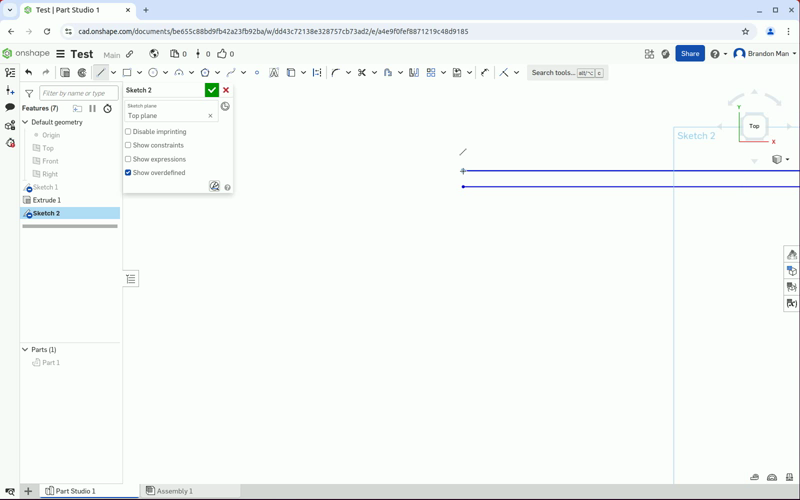
scroll(-6)
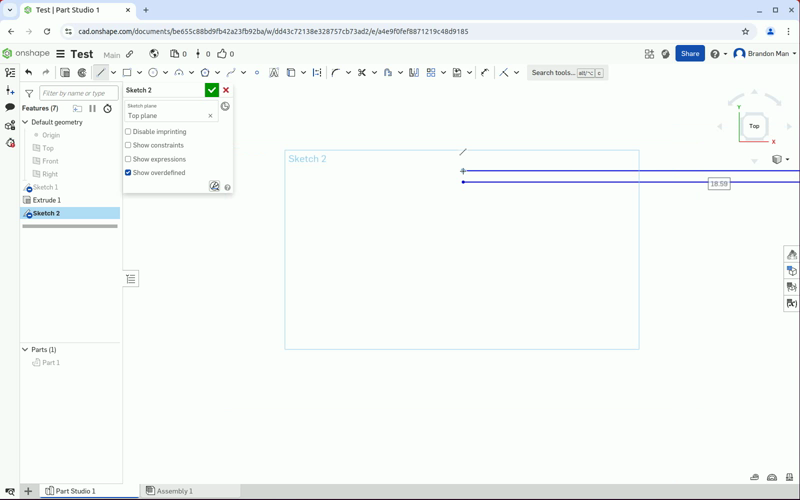
scroll(-6)
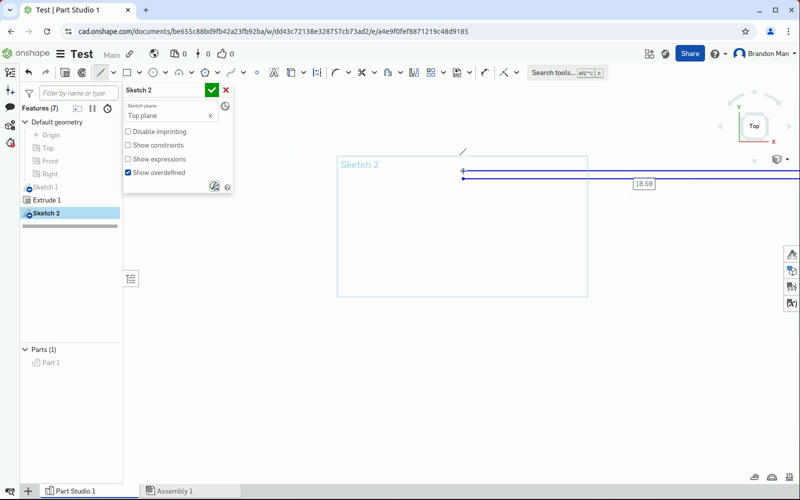
scroll(-6)
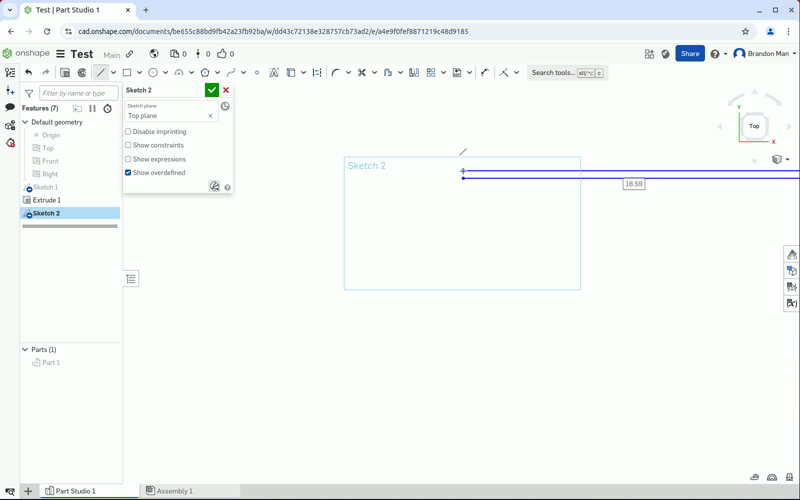
scroll(-6)
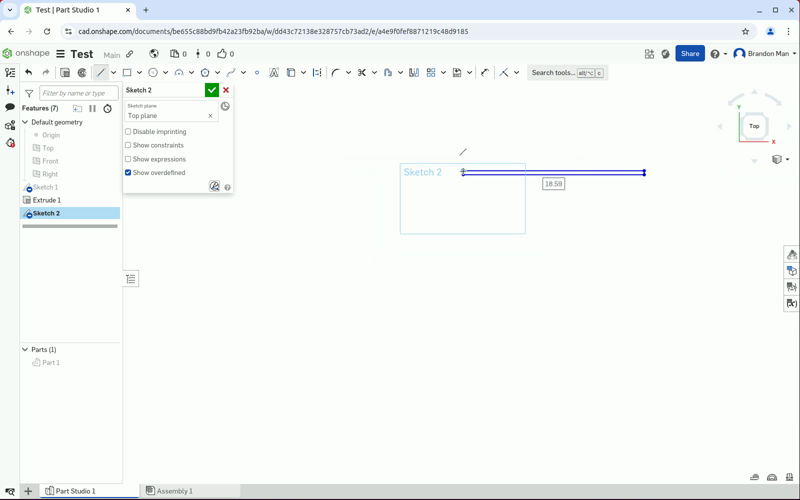
scroll(-6)
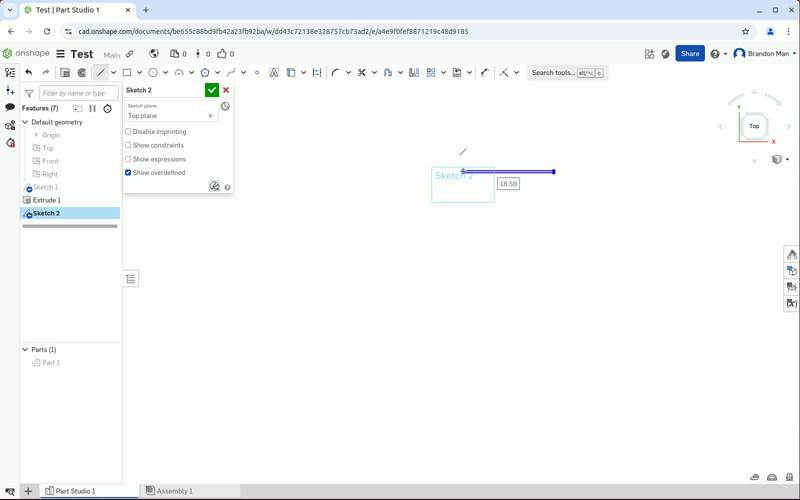
key_up(shift)
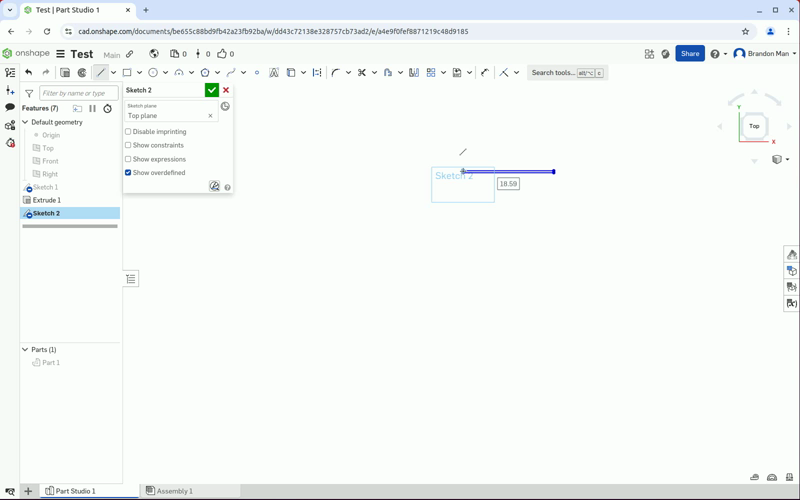
mouse_move(493, 170)
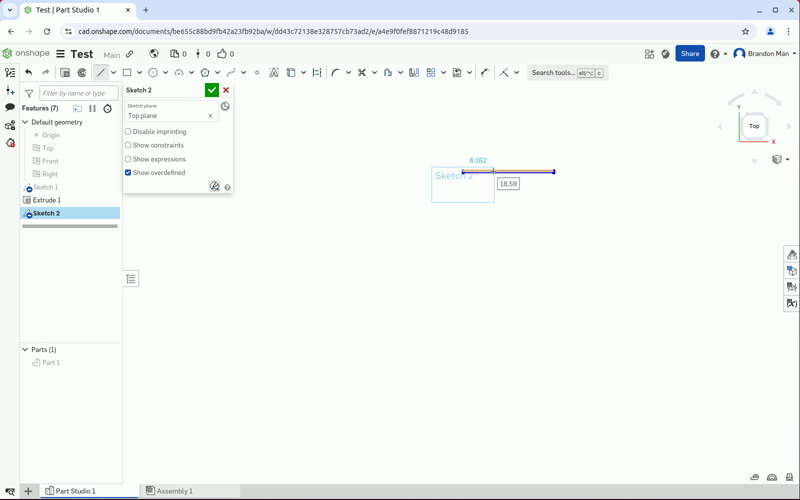
key_down(shift)
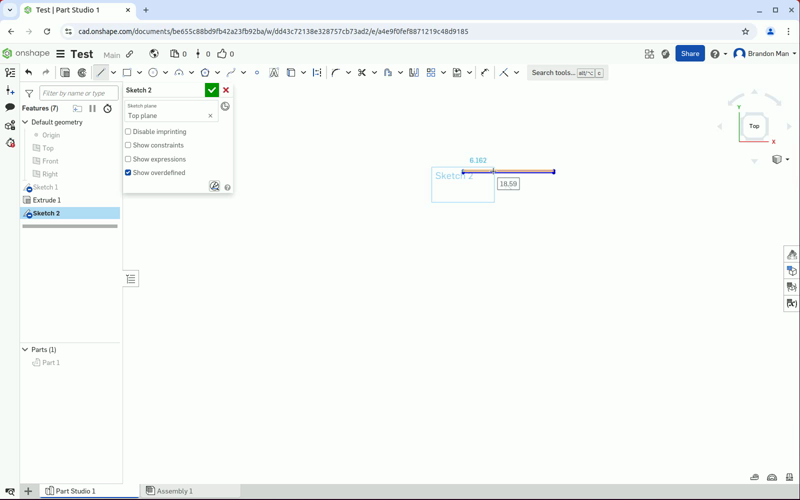
mouse_move(463, 172)
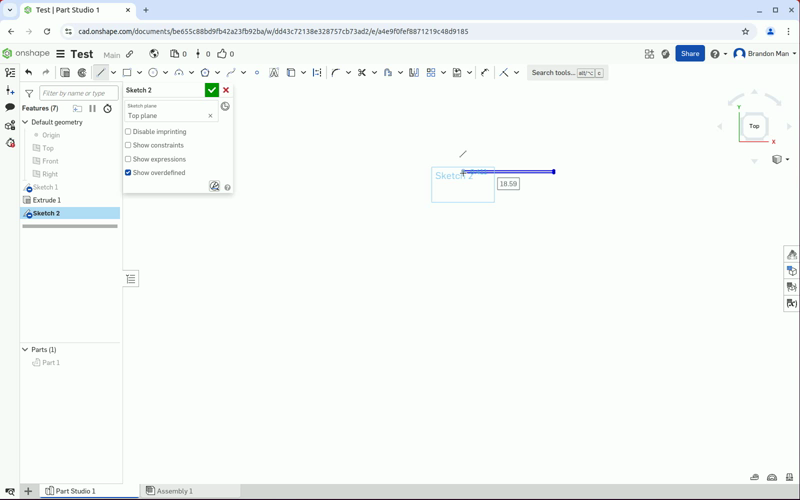
scroll(6)
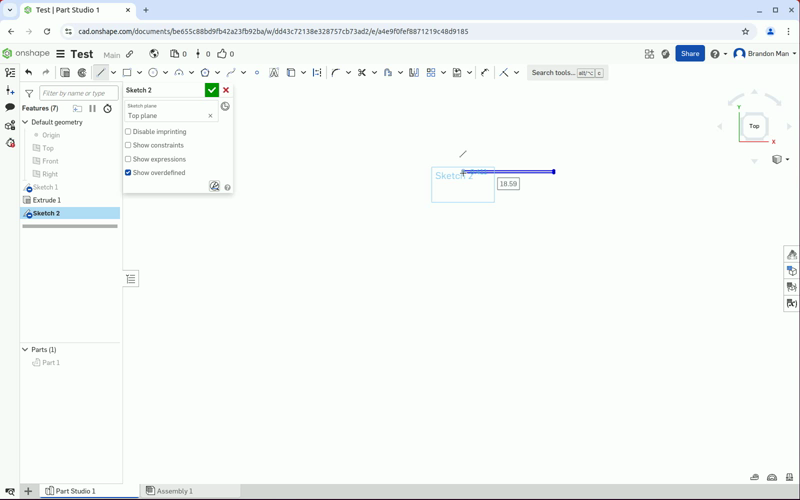
scroll(6)
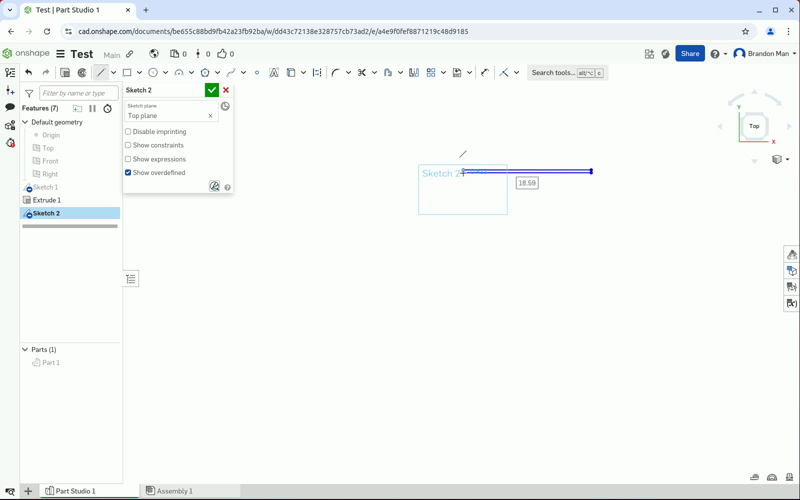
scroll(6)
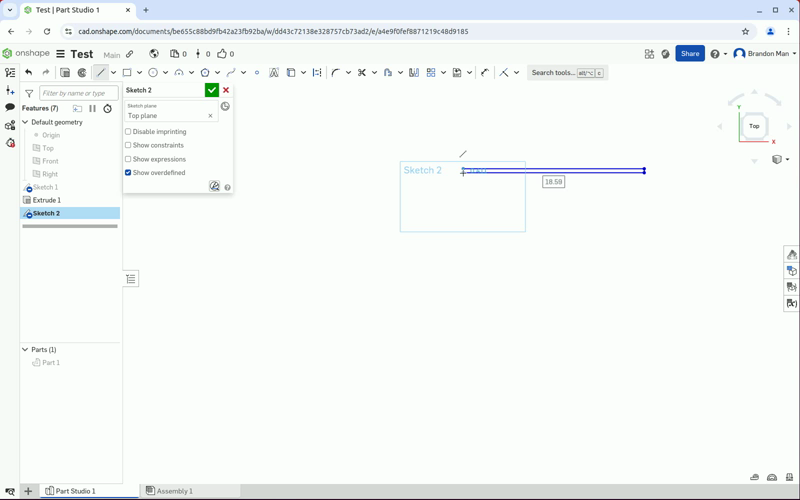
scroll(6)
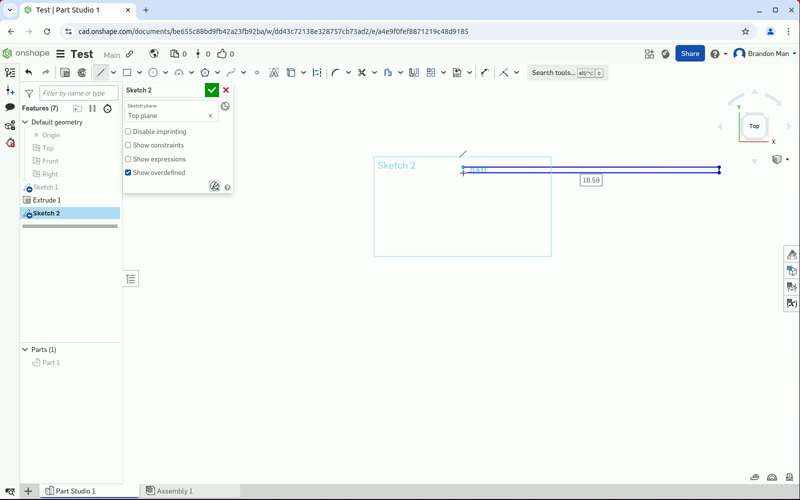
scroll(6)
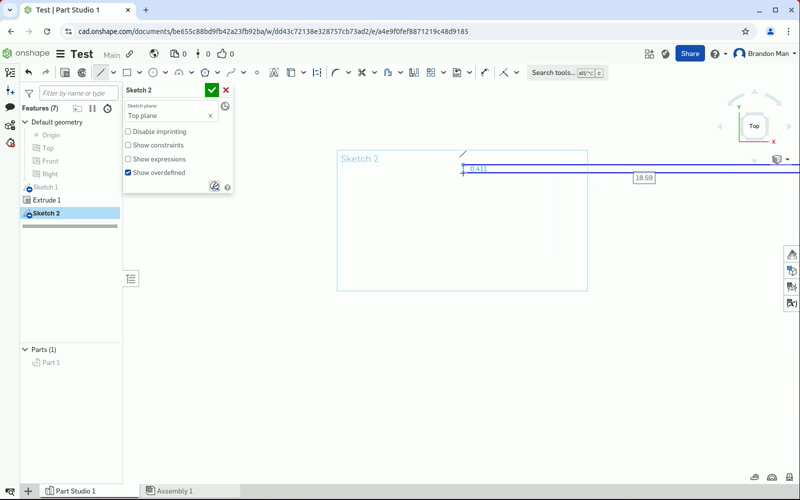
scroll(6)
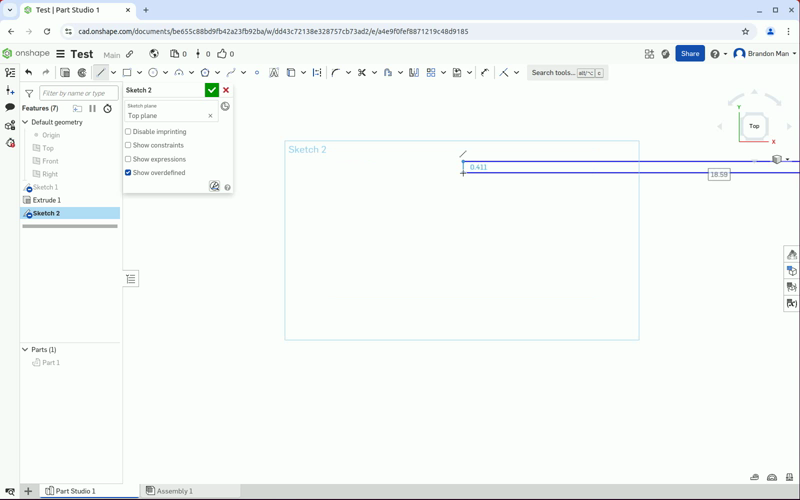
scroll(6)
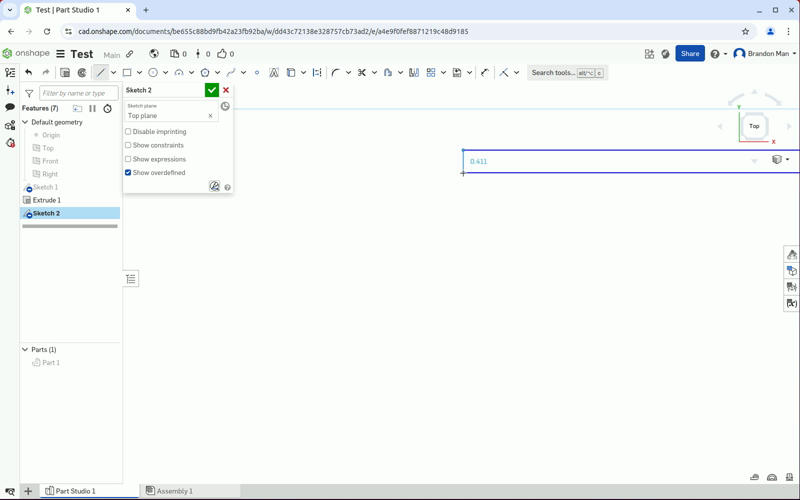
key_up(shift)
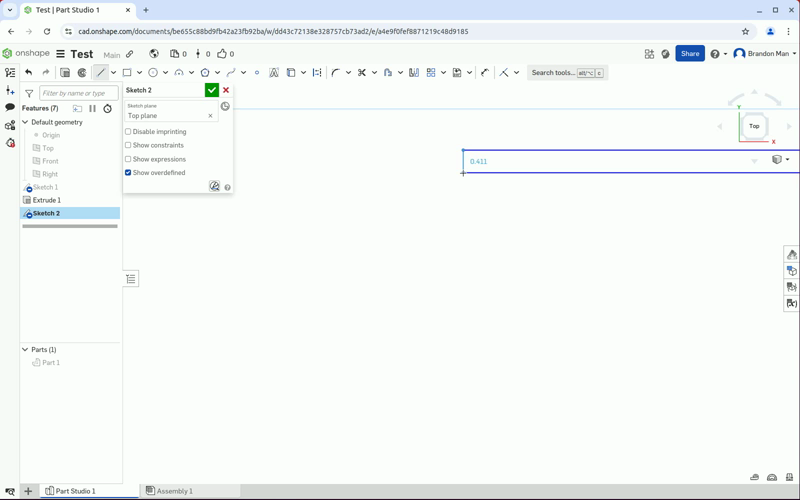
click(463, 172)
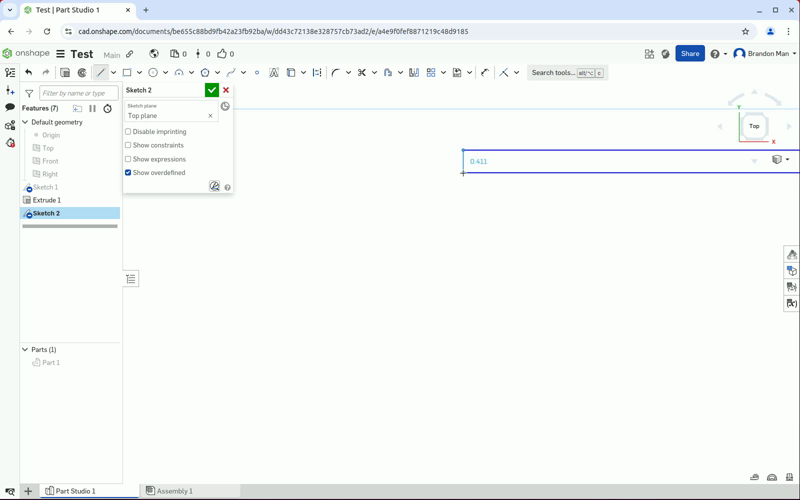
scroll(-6)
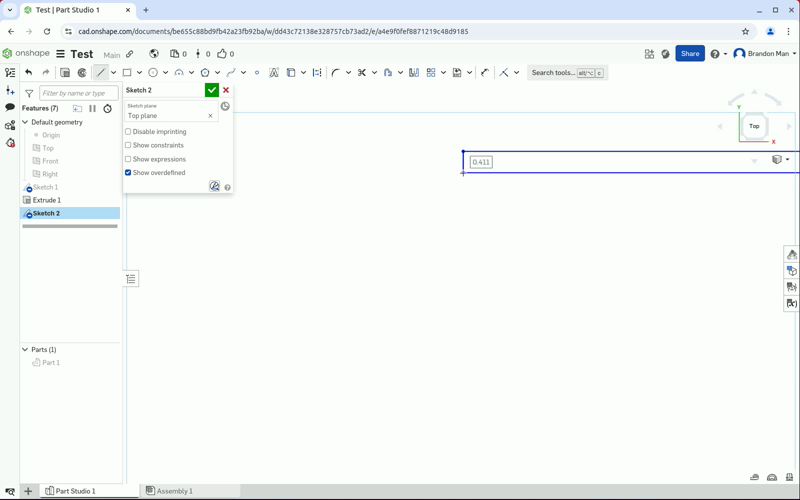
scroll(-6)
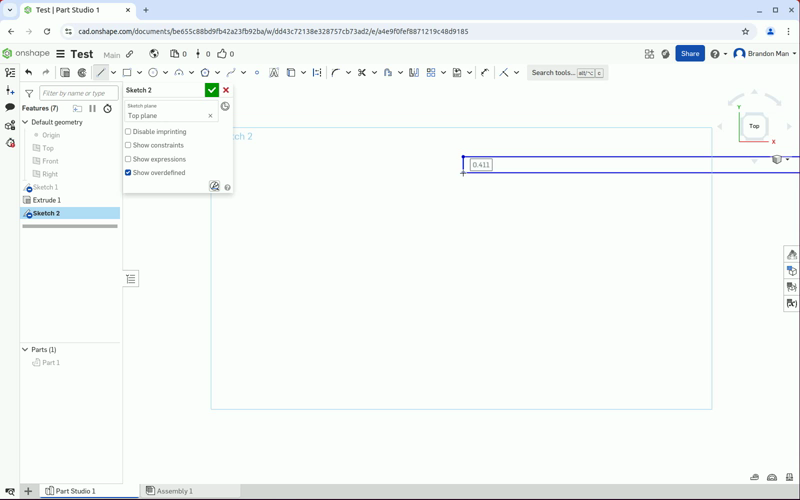
scroll(-6)
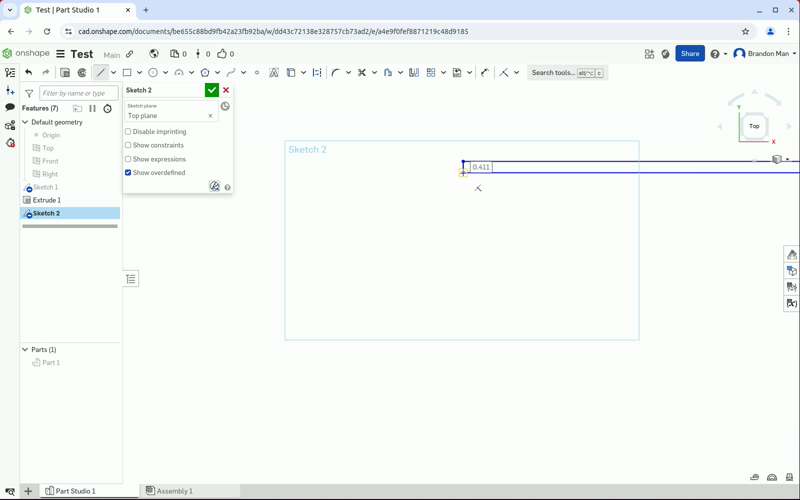
scroll(-6)
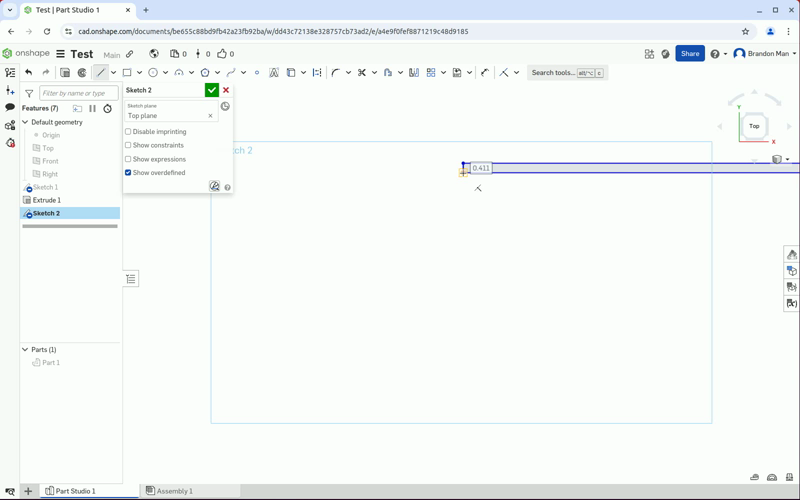
scroll(-6)
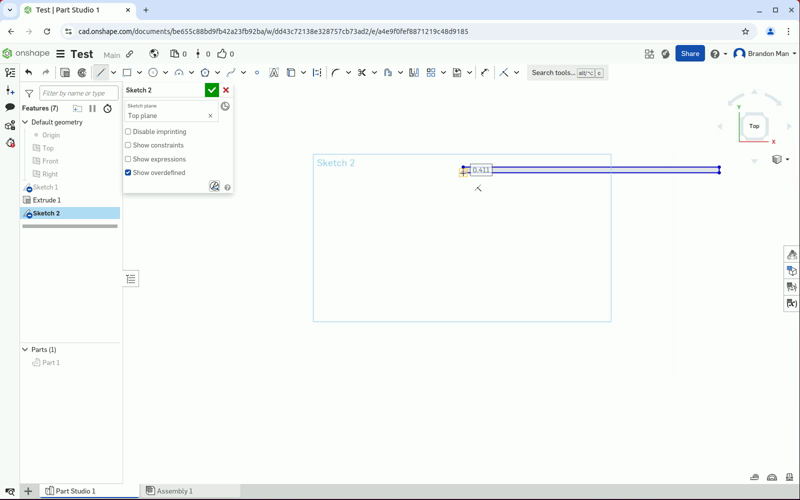
scroll(-6)
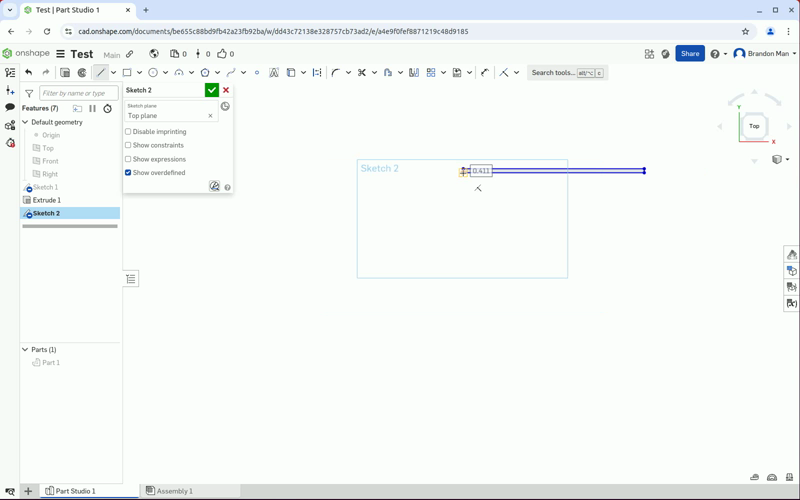
scroll(-6)
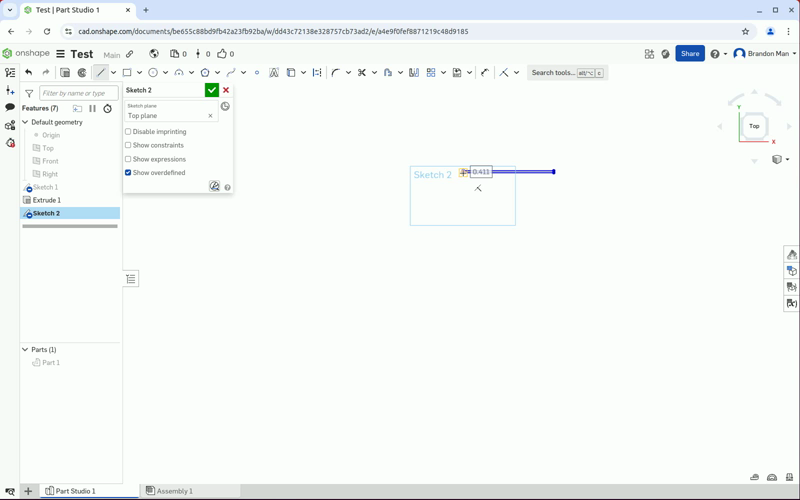
key(esc)
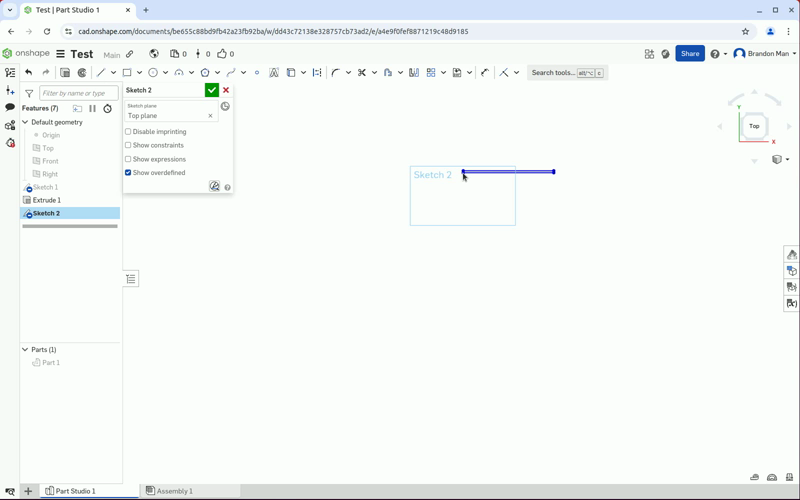
mouse_move(467, 172)
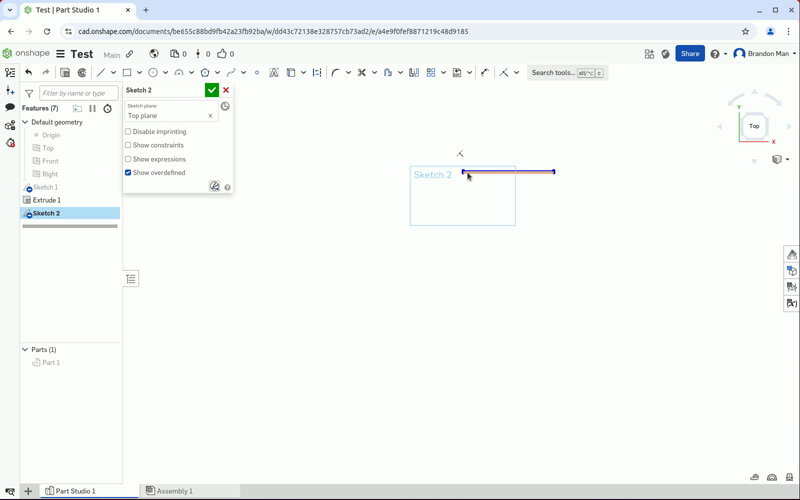
scroll(6)
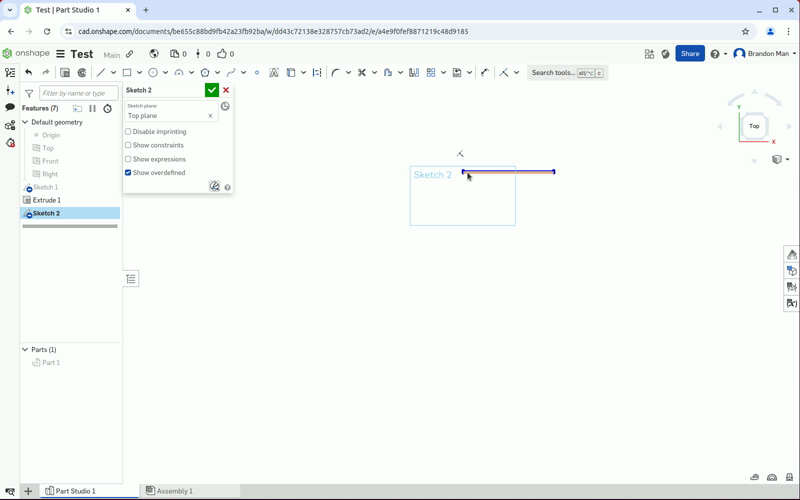
scroll(6)
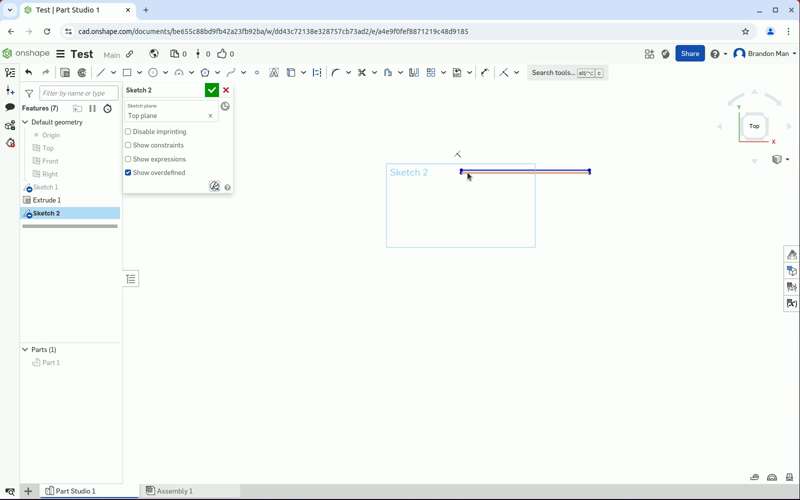
scroll(6)
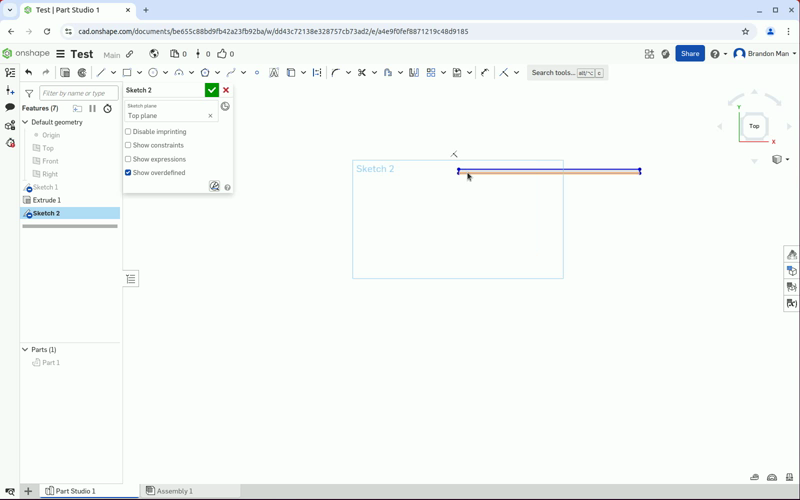
scroll(6)
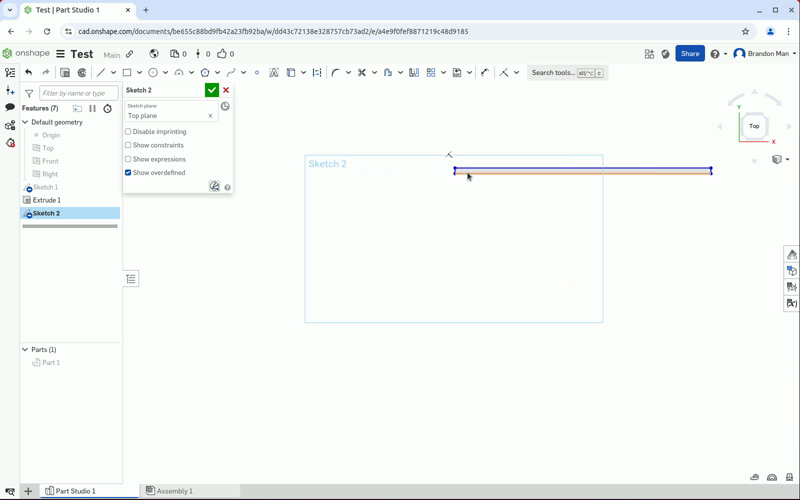
scroll(6)
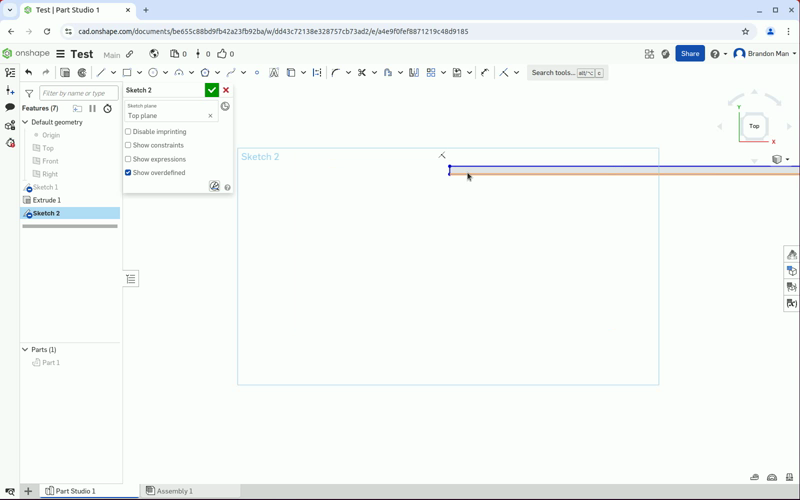
scroll(6)
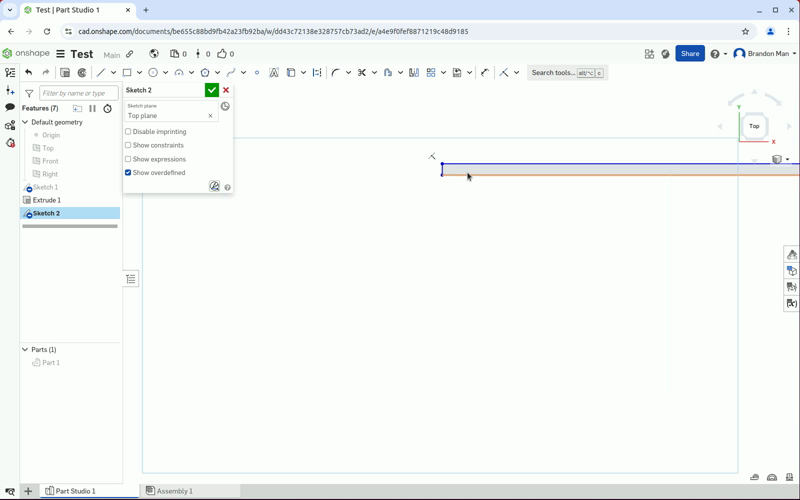
scroll(6)
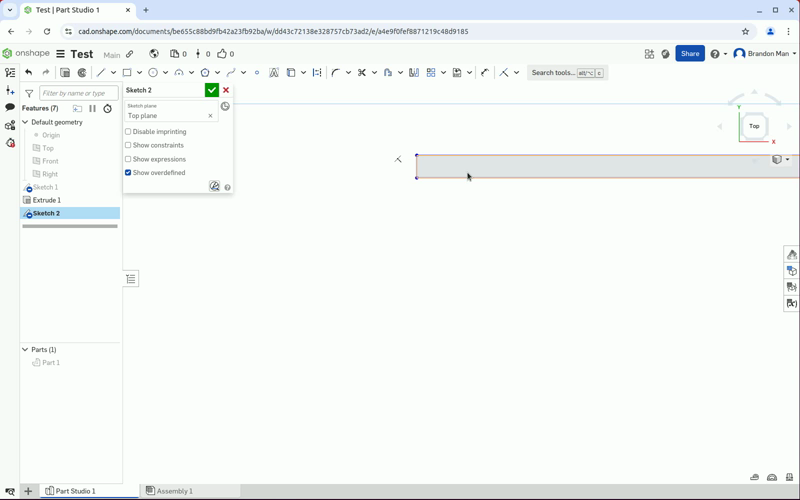
click(467, 172)
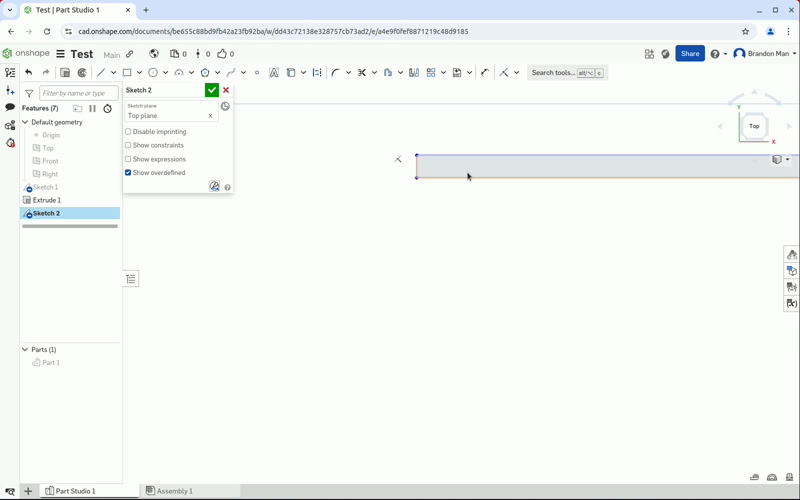
scroll(-6)
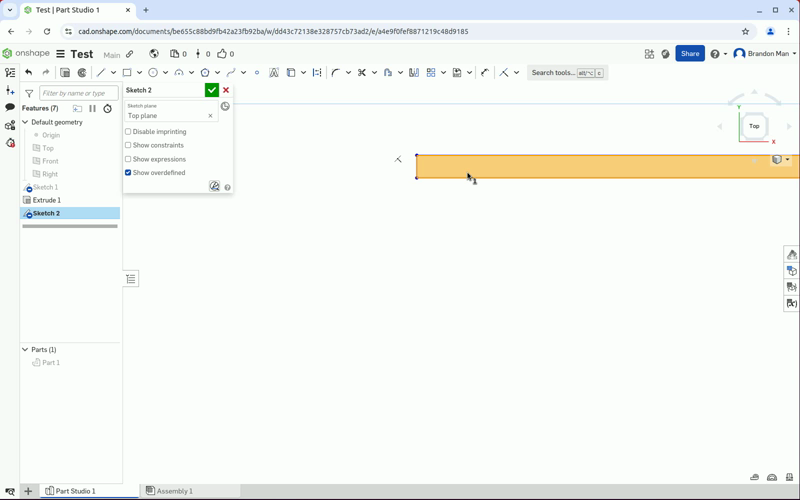
scroll(-6)
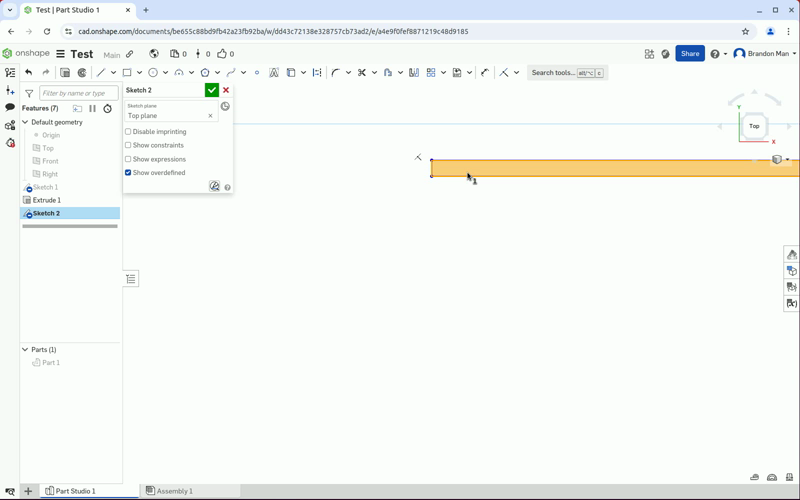
scroll(-6)
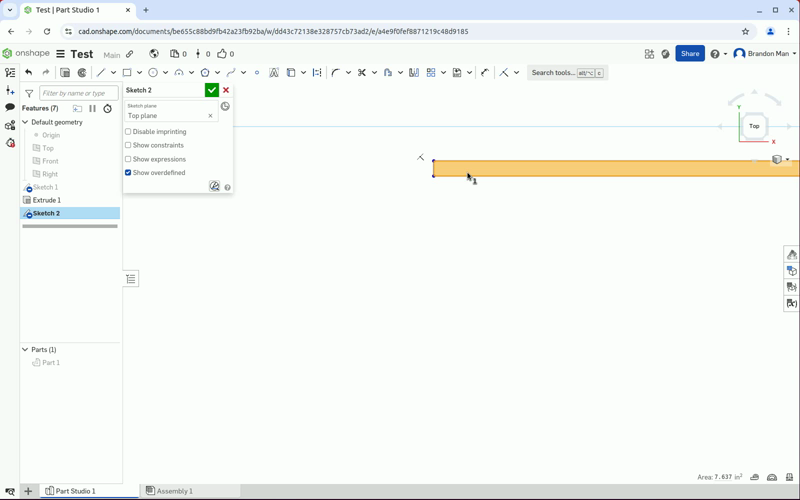
scroll(-6)
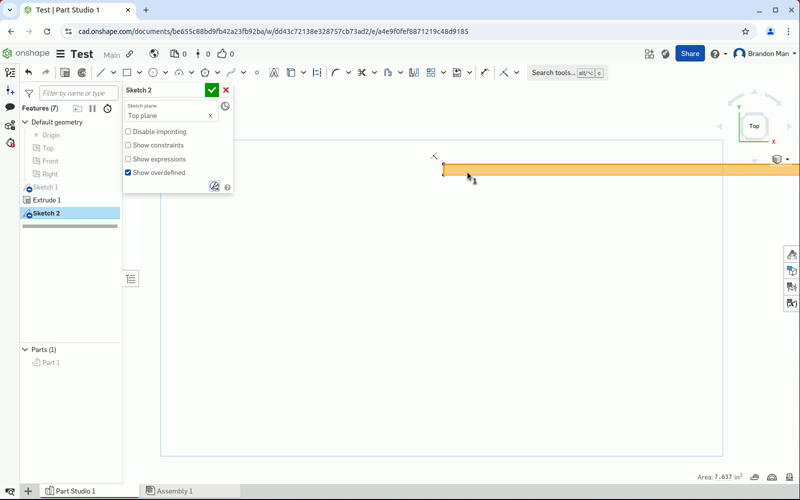
scroll(-6)
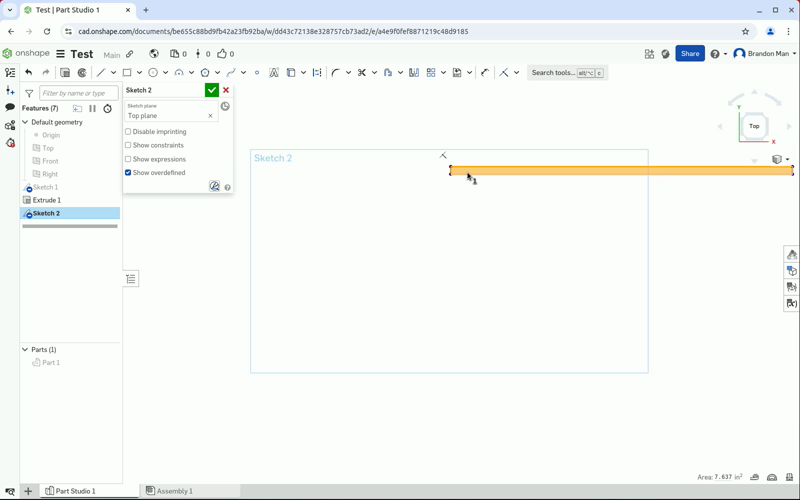
scroll(-6)
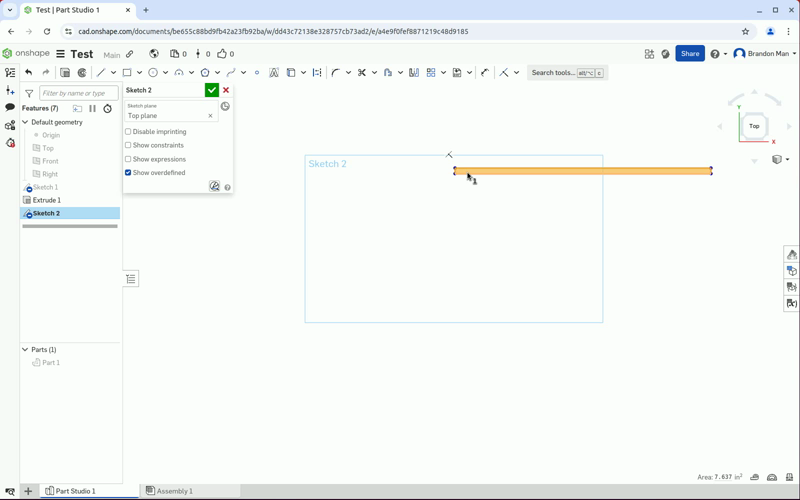
scroll(-6)
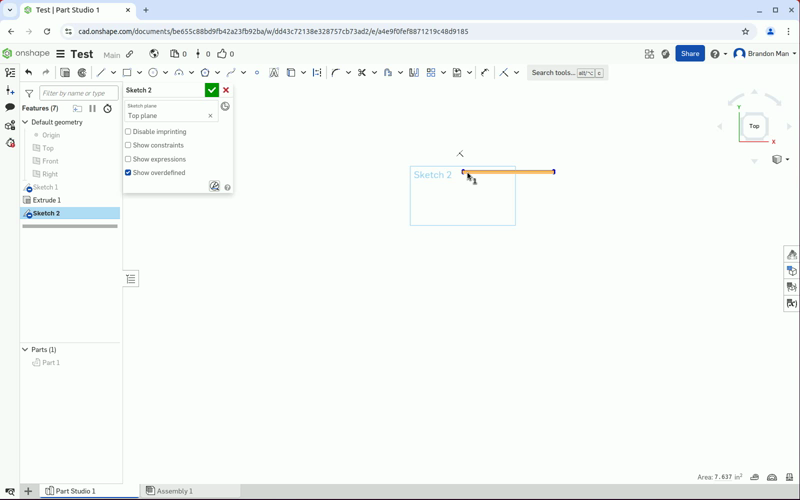
mouse_move(73, 352)
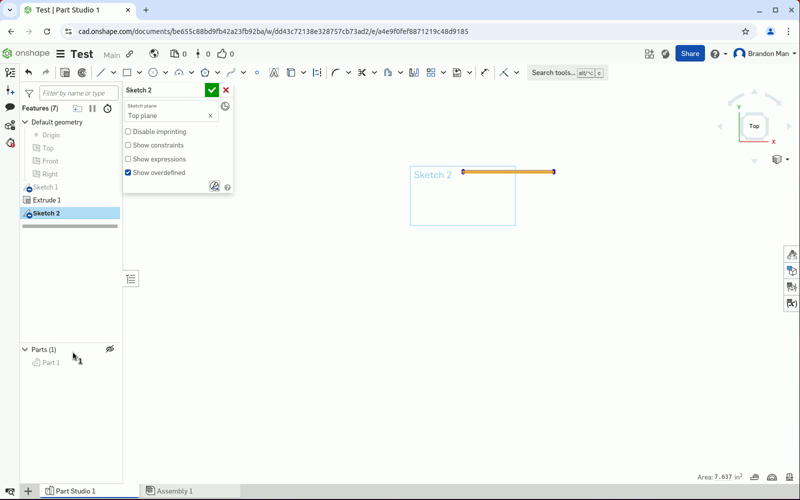
key(shift+y)
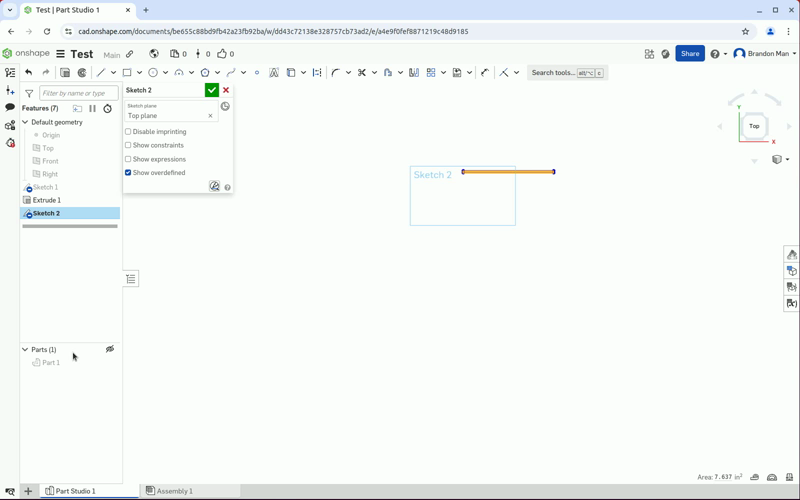
key(shift+e)
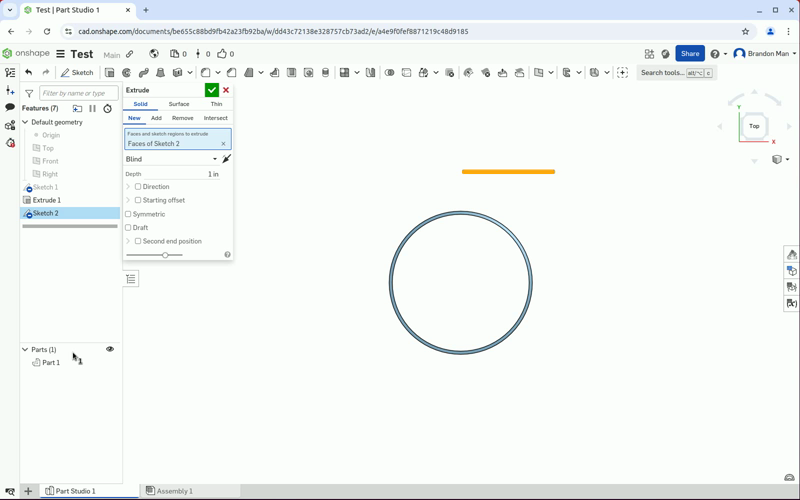
mouse_move(143, 106)
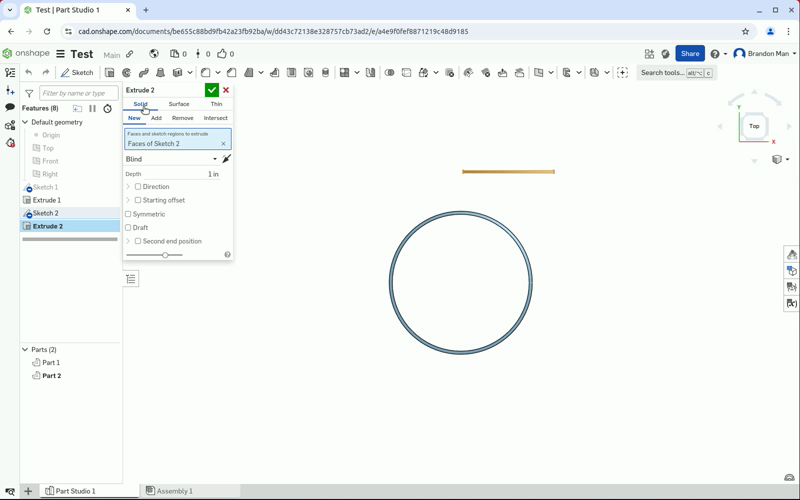
click(143, 106)
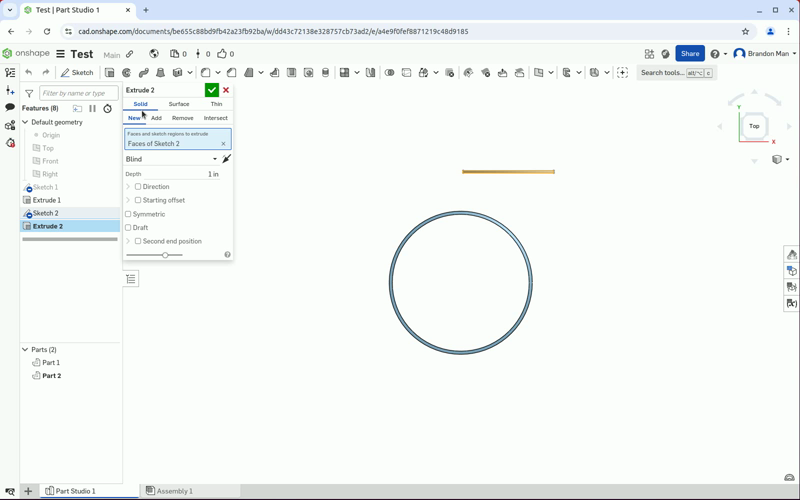
mouse_move(137, 120)
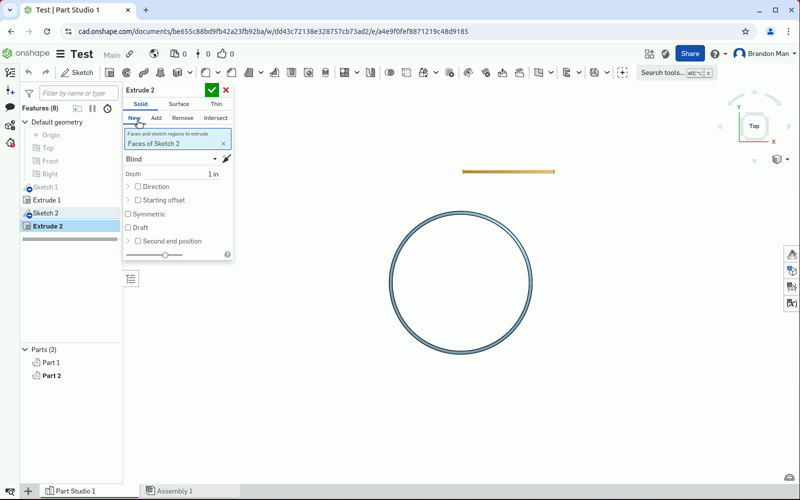
click(137, 120)
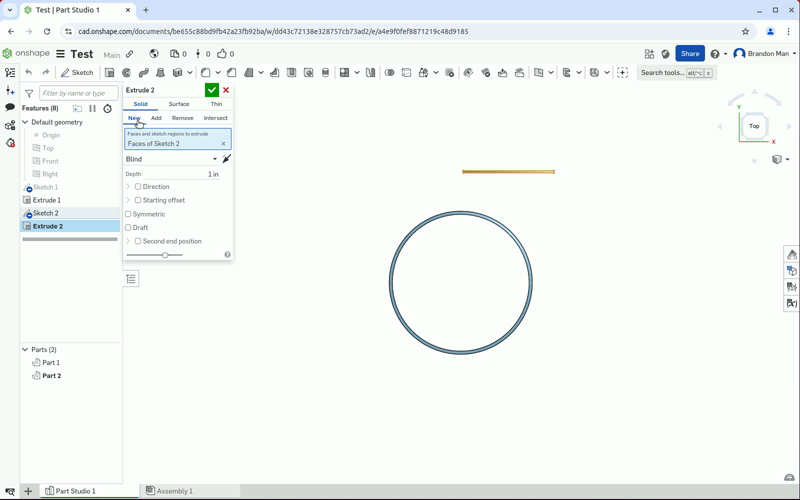
key(tab, 4)
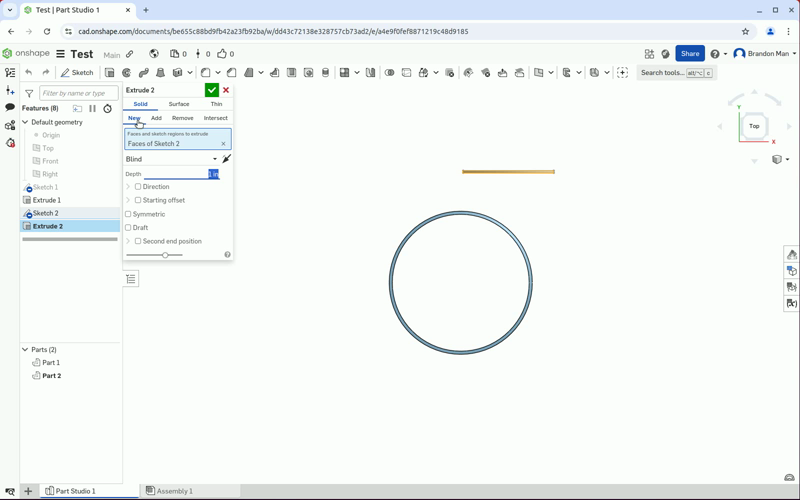
text(6.258)
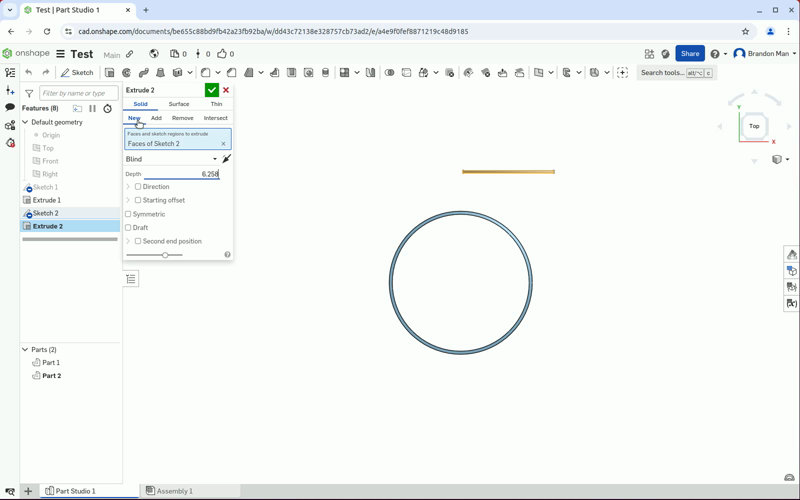
key(enter)
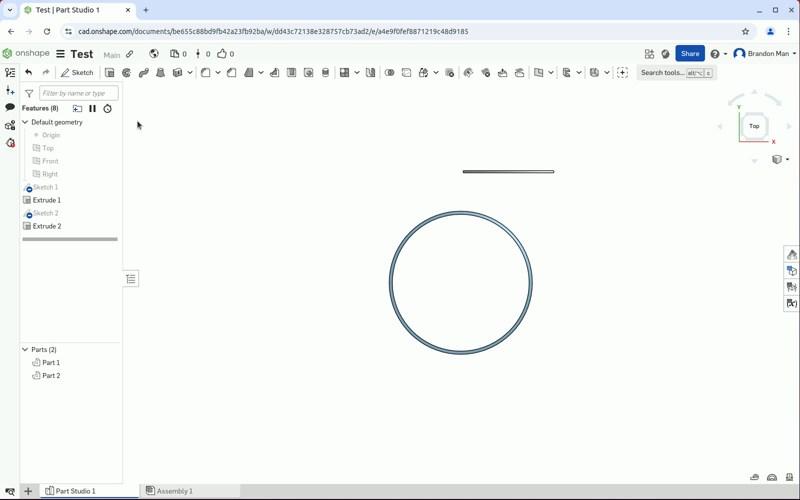
key(shift+h)
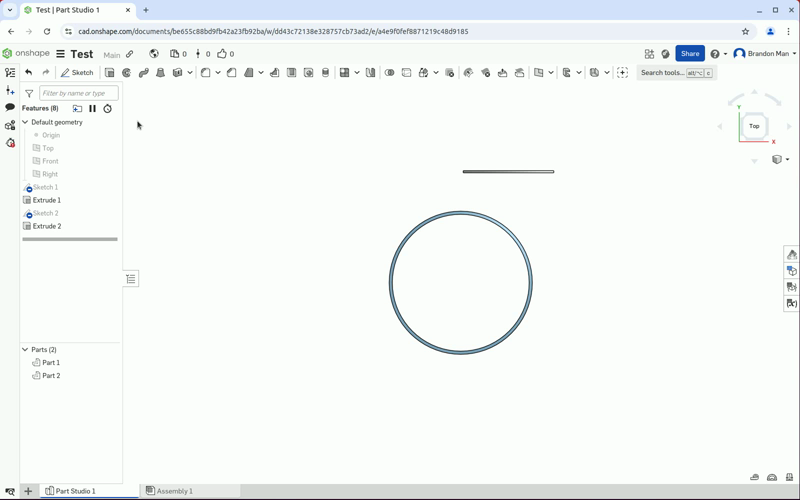
key(shift+h)
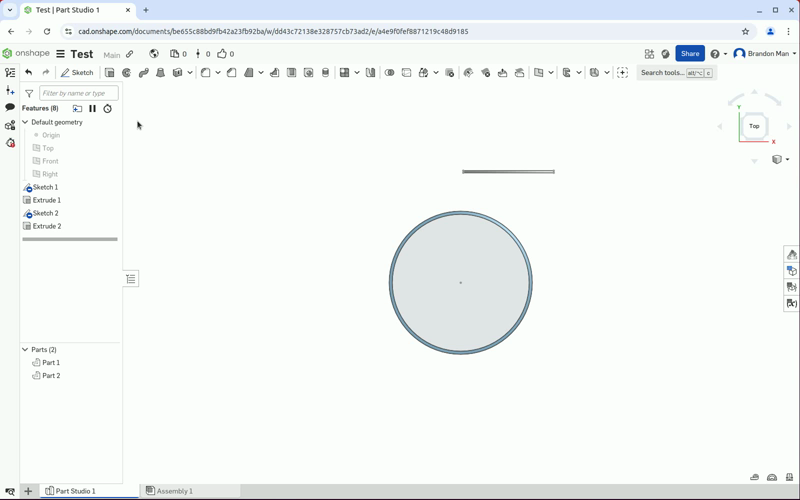
key(shift+7)
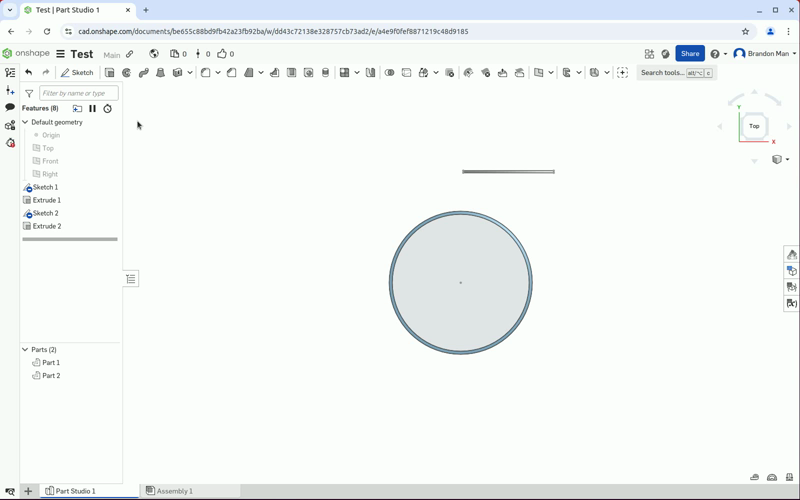
key(up, 3)
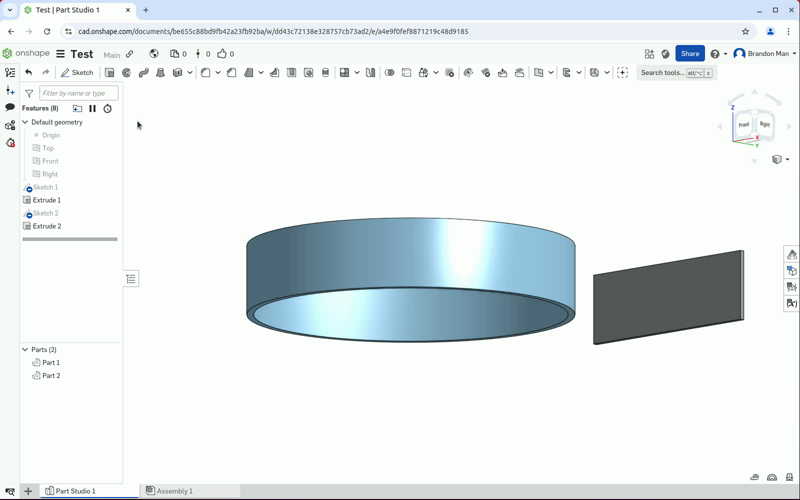
key(left, 3)
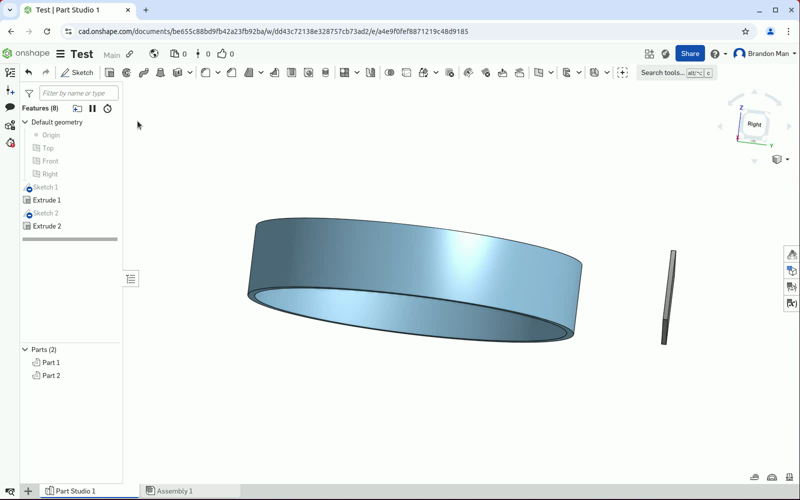
key(right, 3)
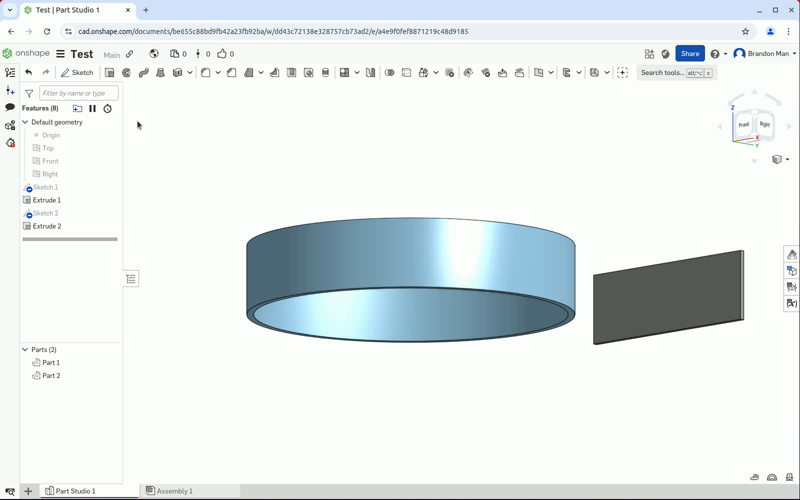
key(down, 3)
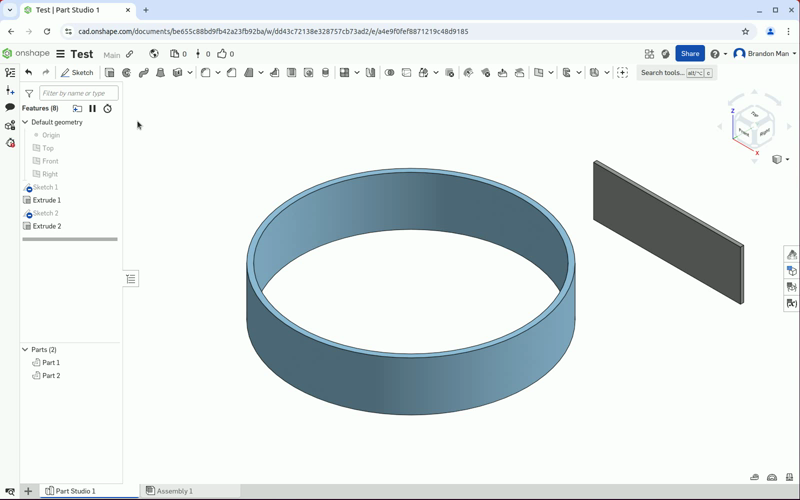
mouse_move(73, 189)
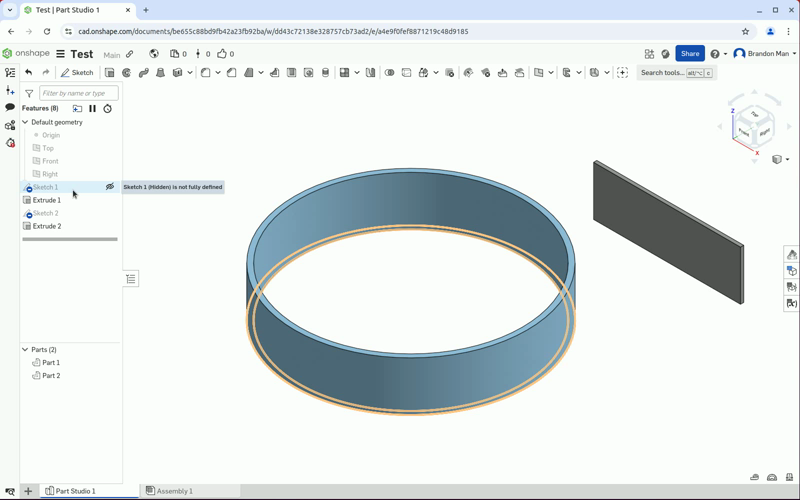
click(73, 189)